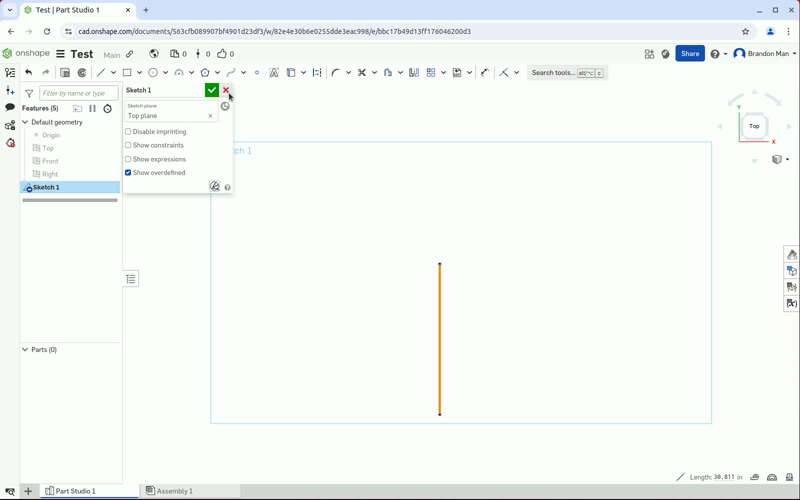
key(shift+h)
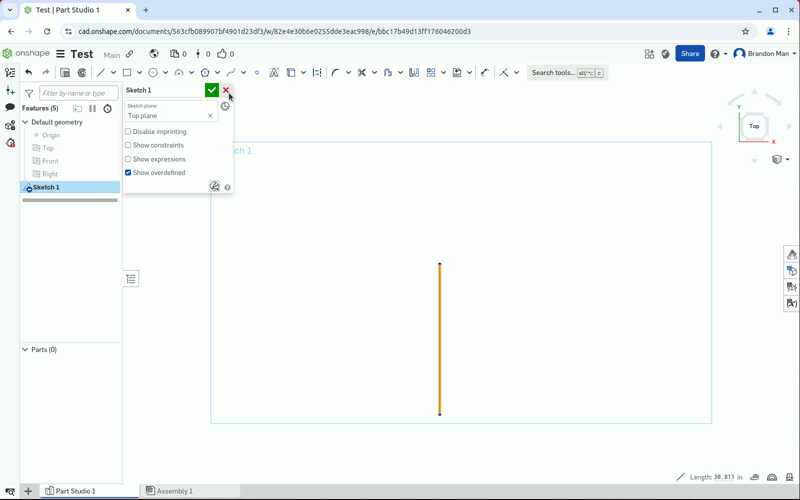
key(shift+s)
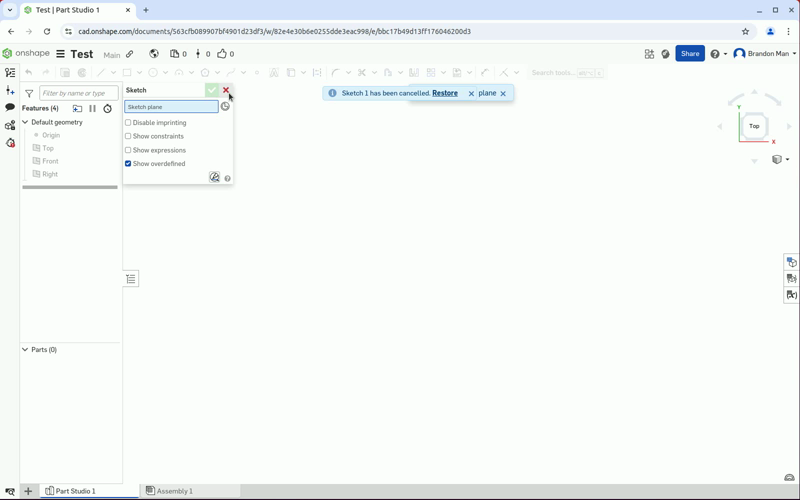
mouse_move(73, 150)
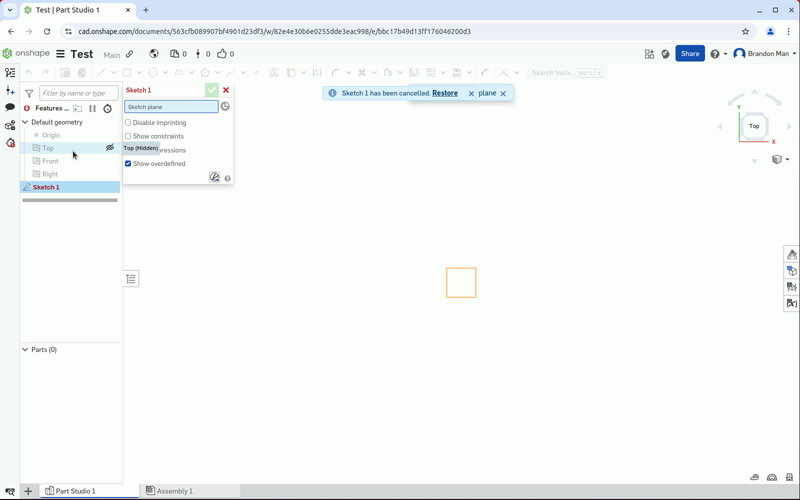
click(73, 150)
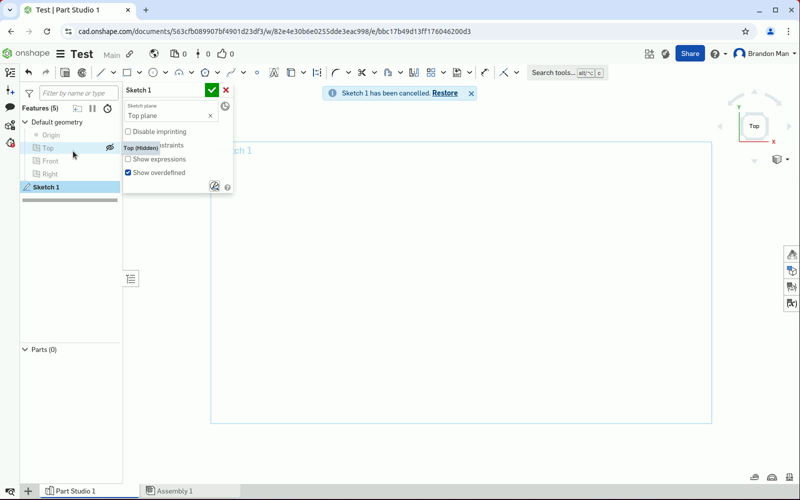
mouse_move(73, 352)
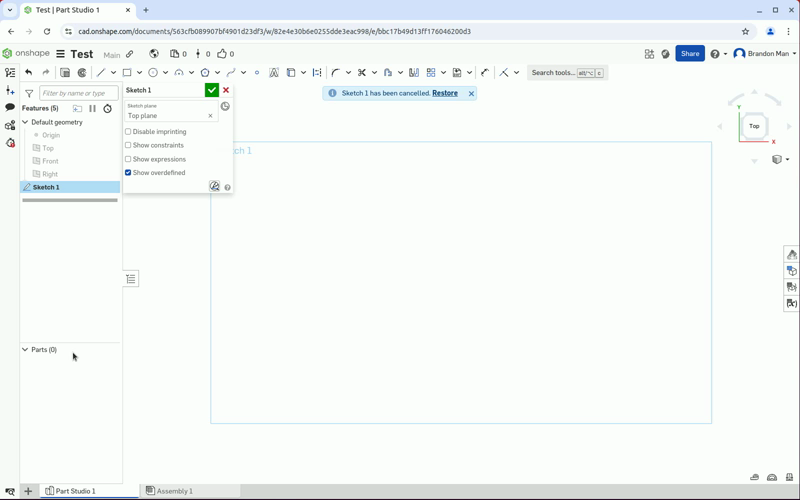
key(y)
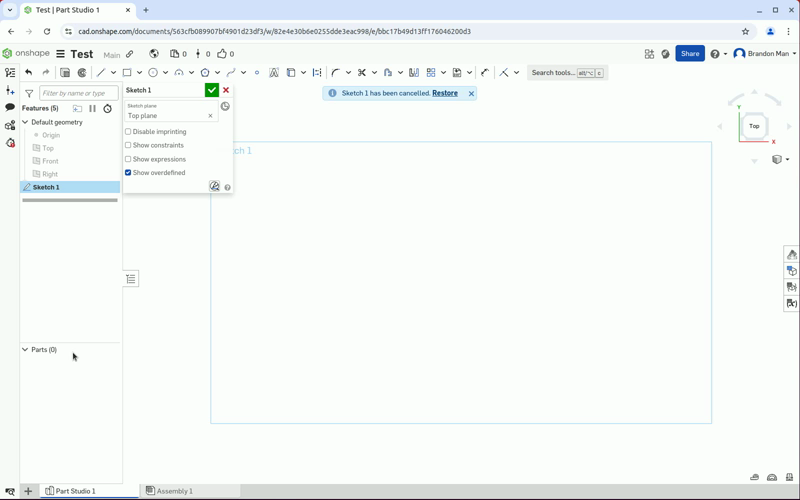
key(c)
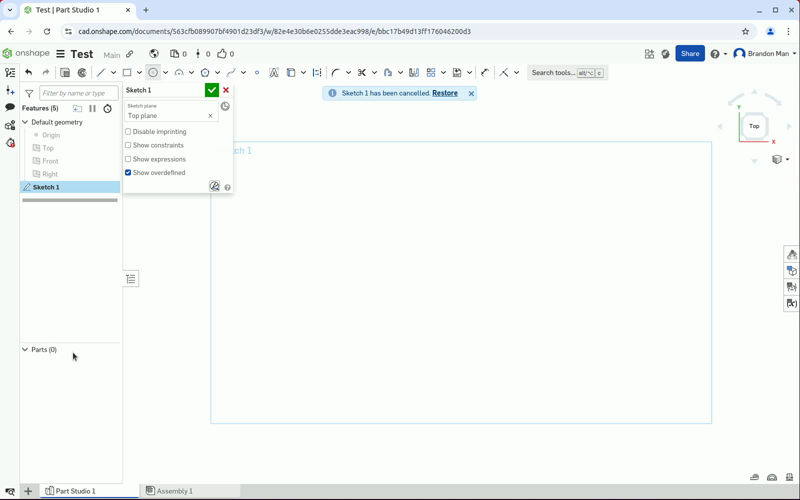
key_down(shift)
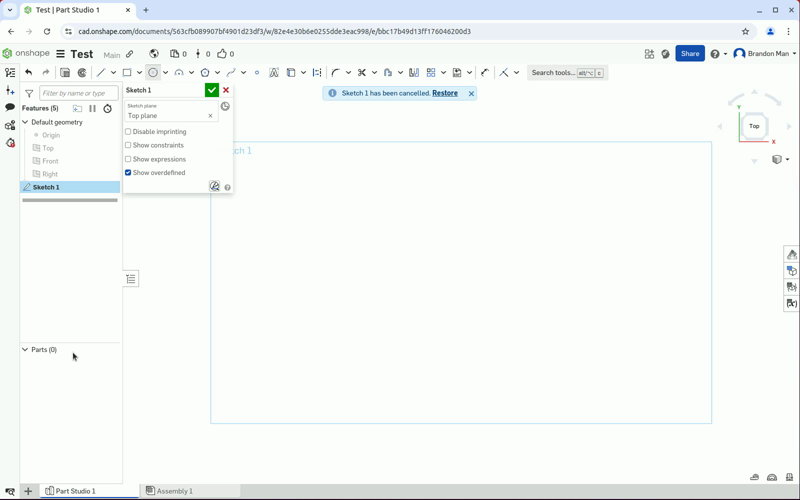
mouse_move(547, 282)
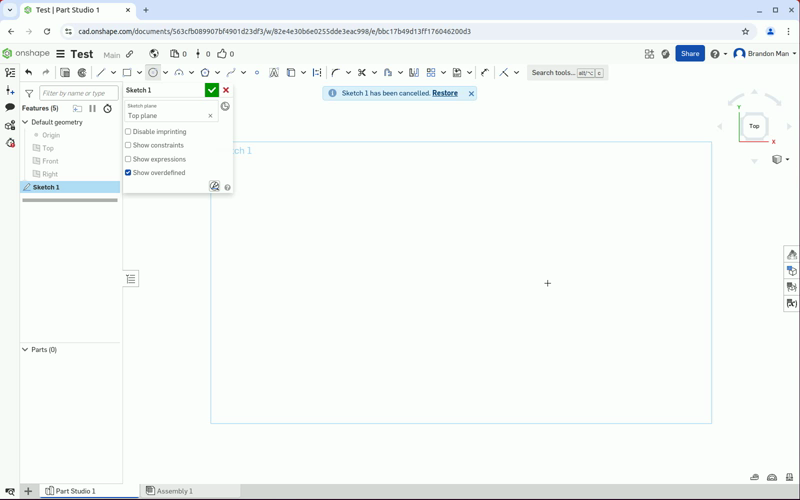
click(547, 282)
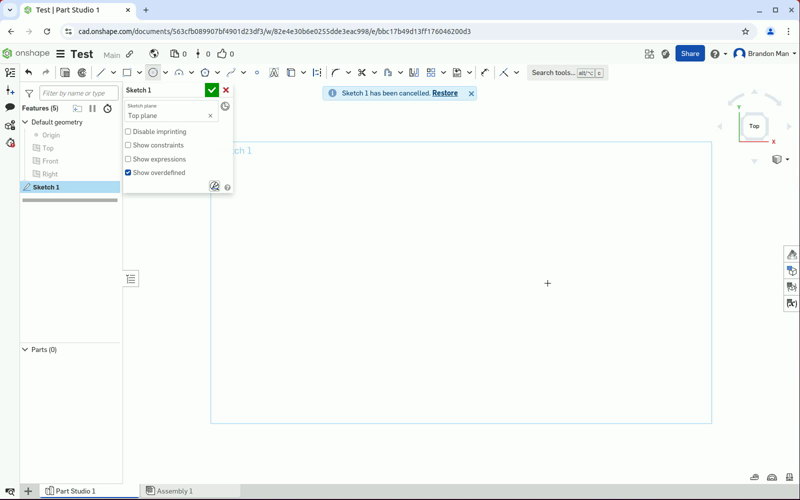
key_up(shift)
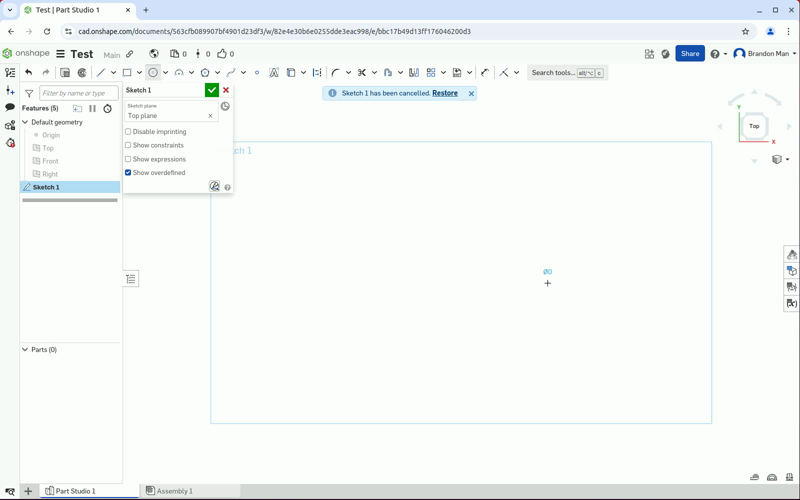
mouse_move(573, 282)
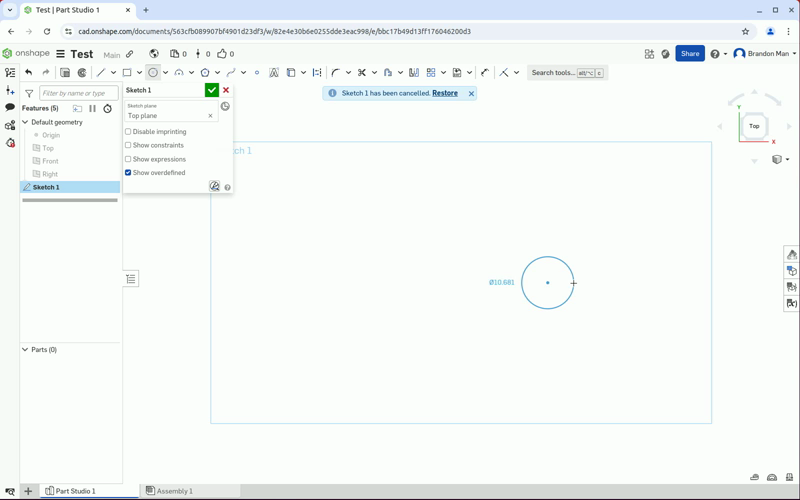
click(573, 282)
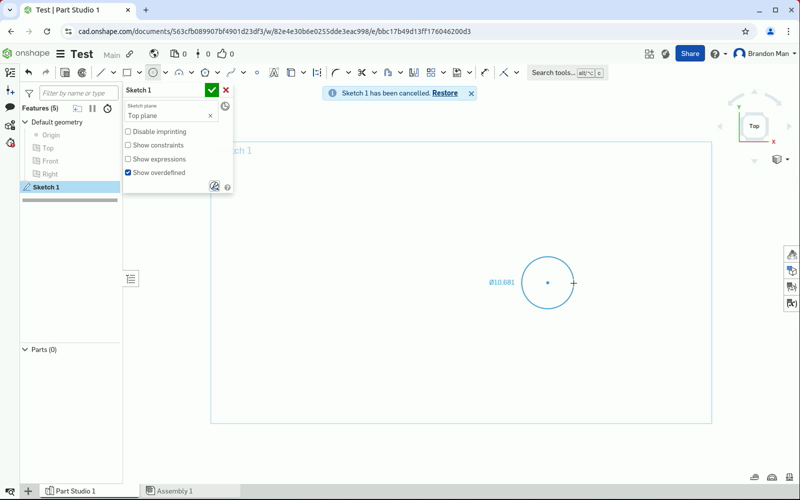
key(esc)
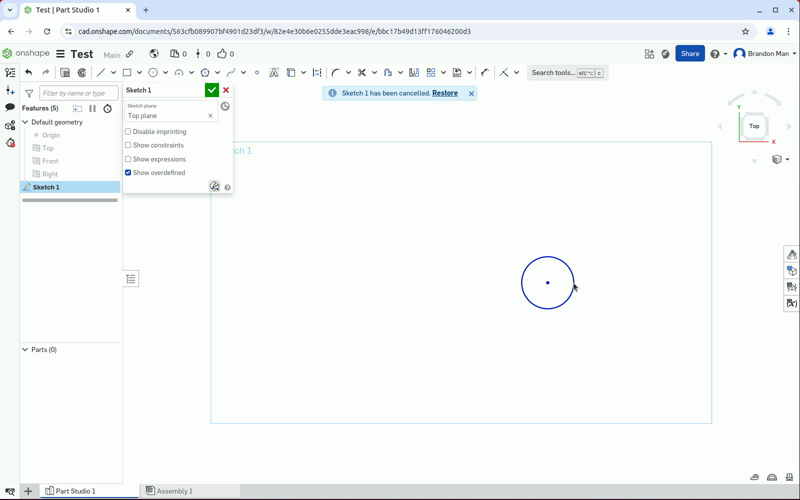
key(c)
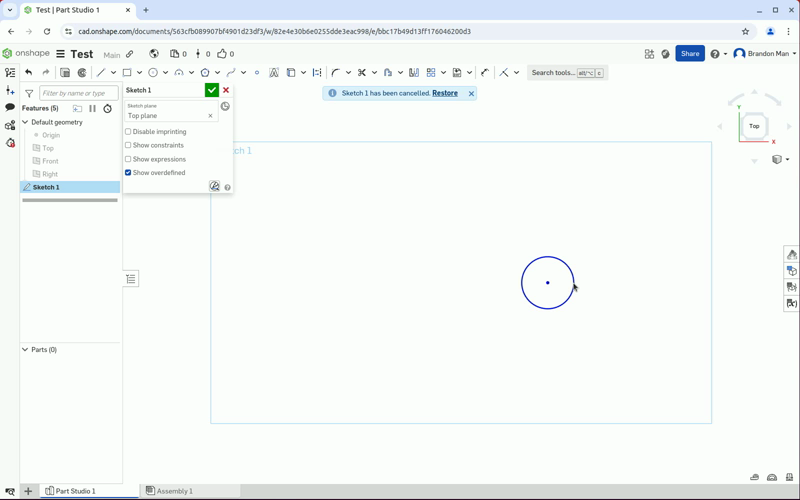
key_down(shift)
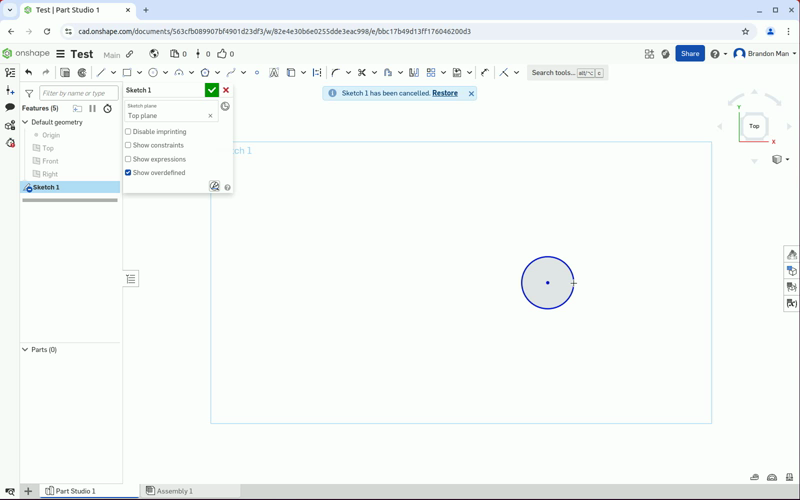
mouse_move(547, 282)
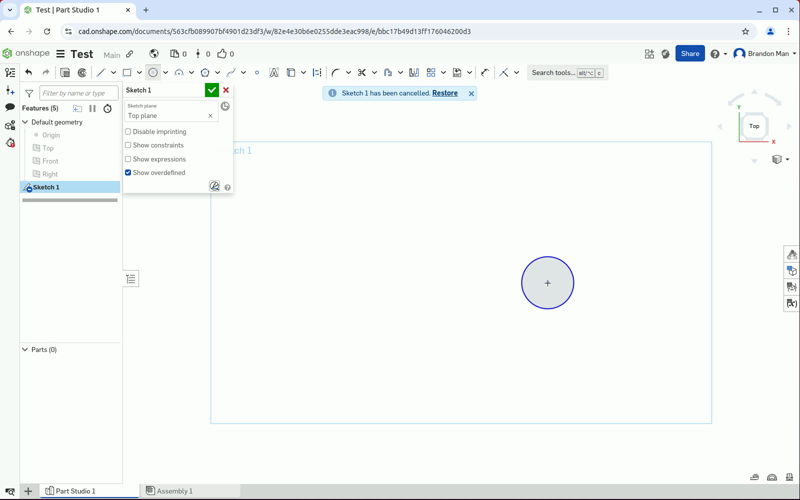
click(547, 282)
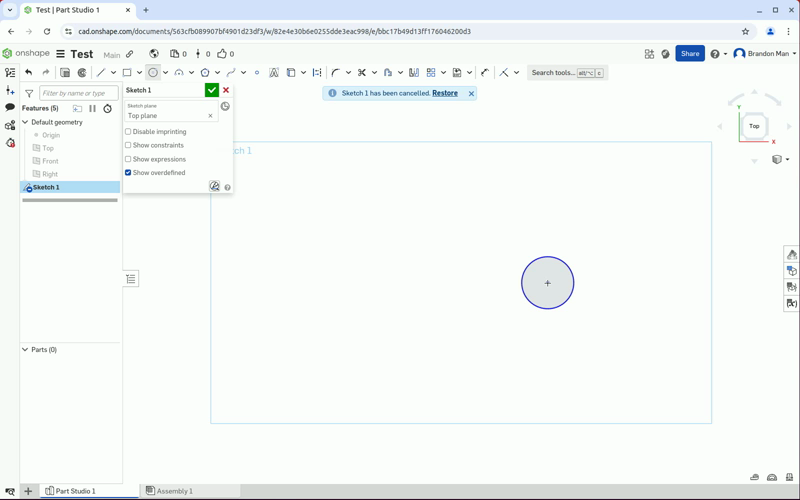
key_up(shift)
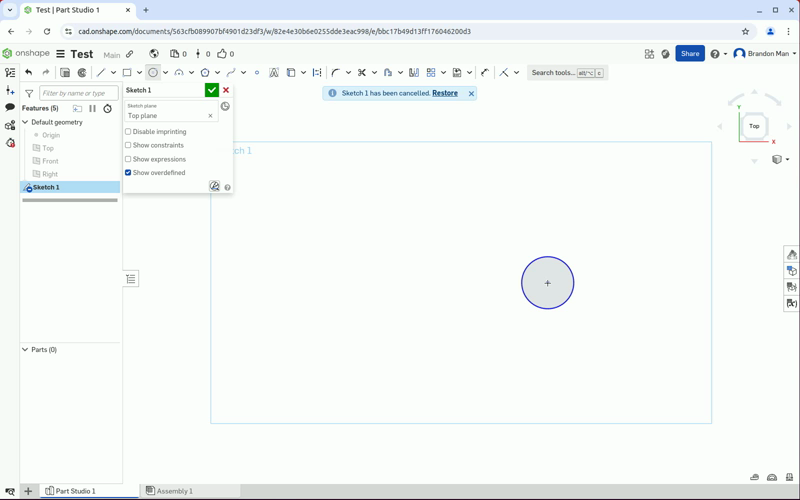
mouse_move(557, 282)
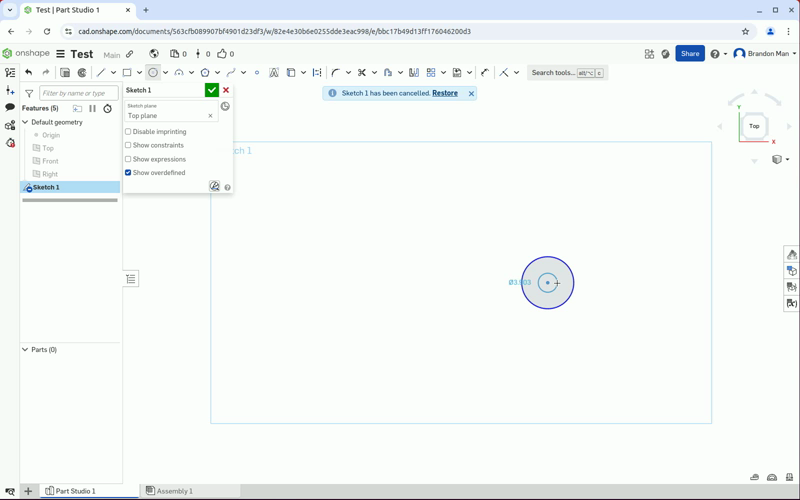
click(557, 282)
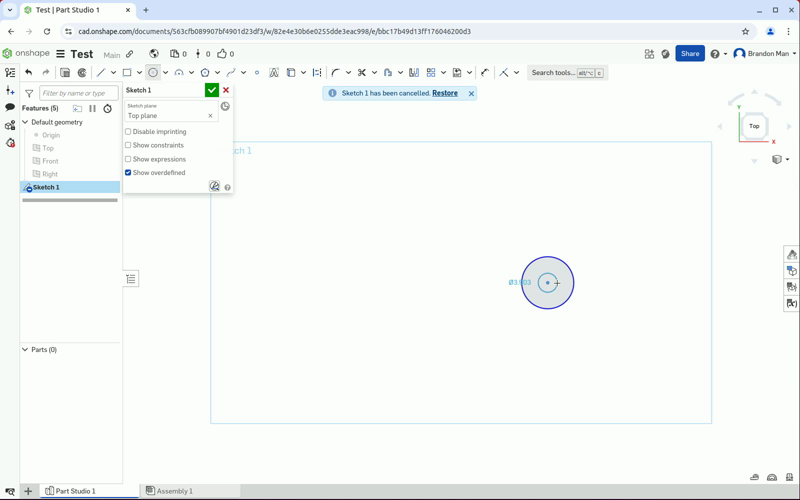
key(esc)
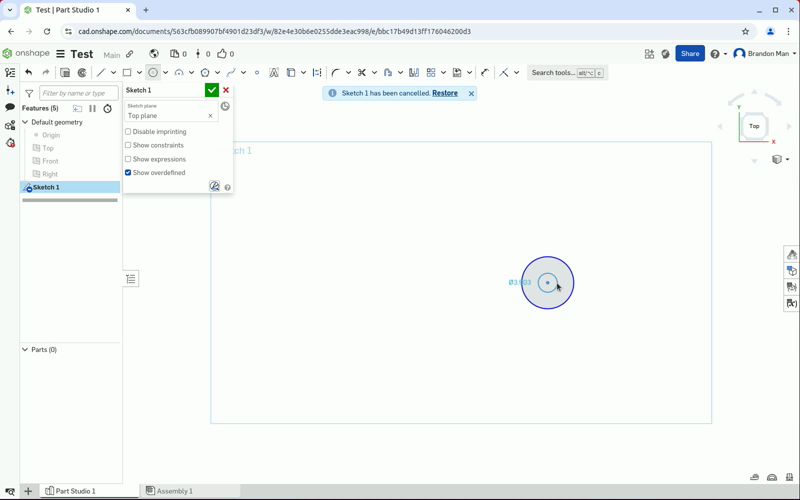
mouse_move(565, 286)
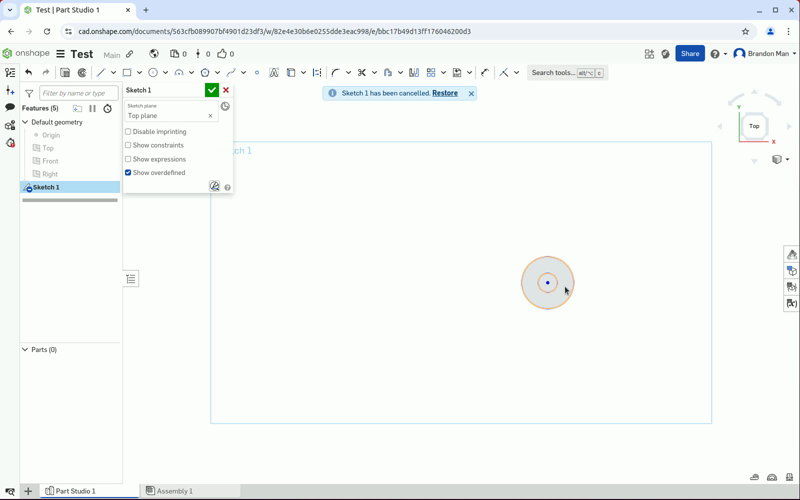
click(565, 286)
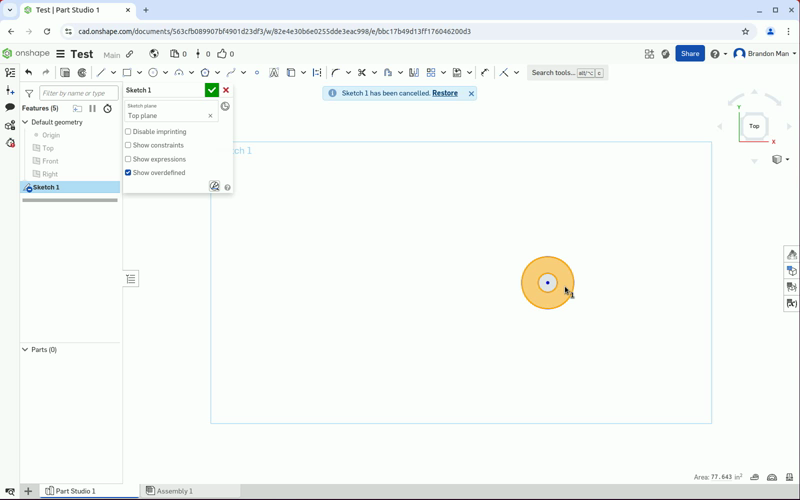
mouse_move(73, 352)
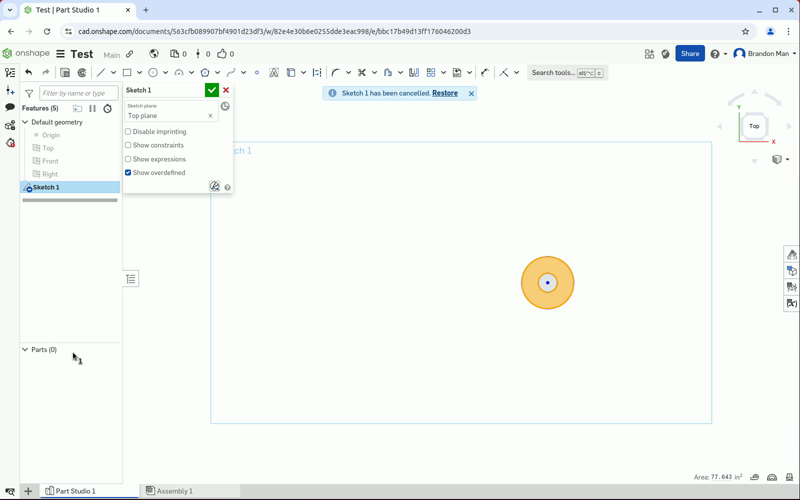
key(shift+y)
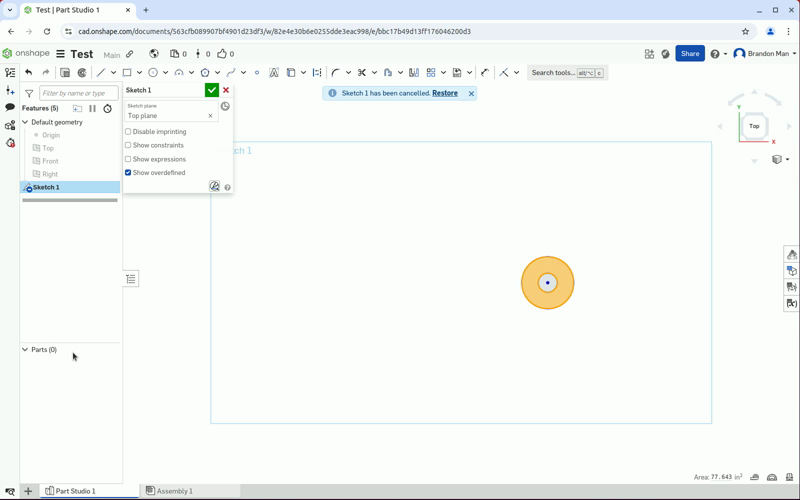
key(shift+e)
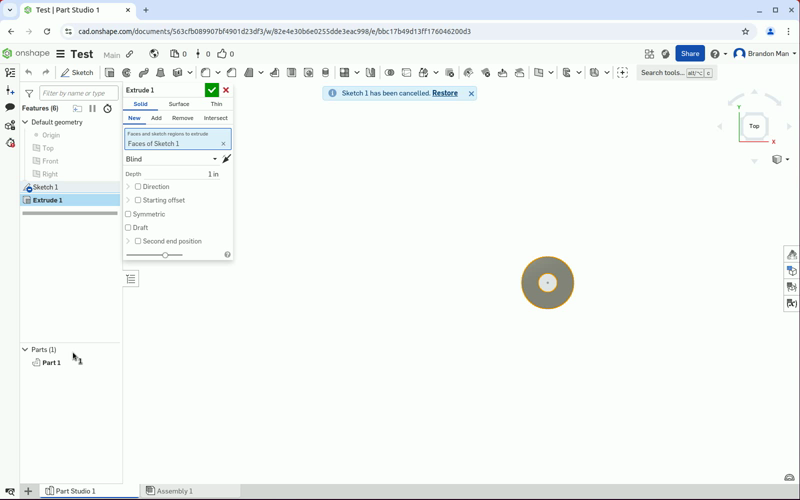
mouse_move(143, 106)
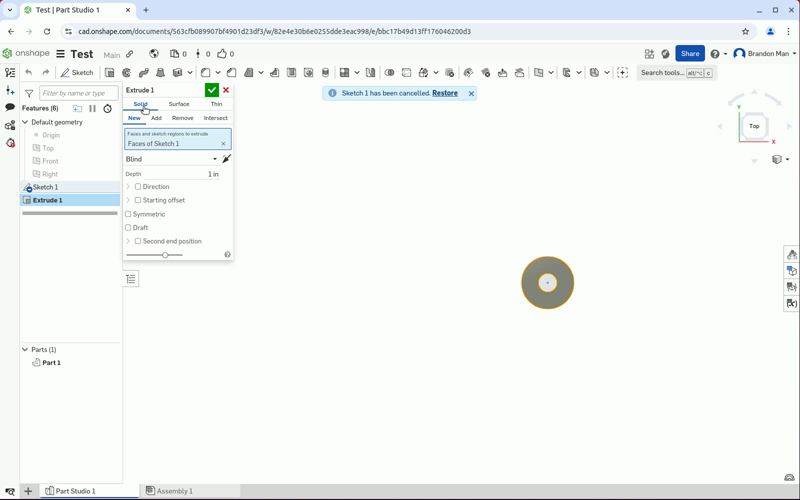
click(143, 106)
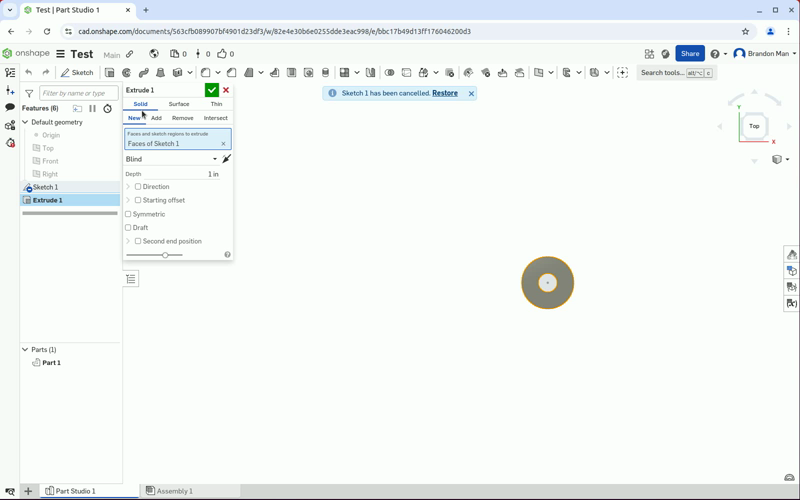
mouse_move(137, 120)
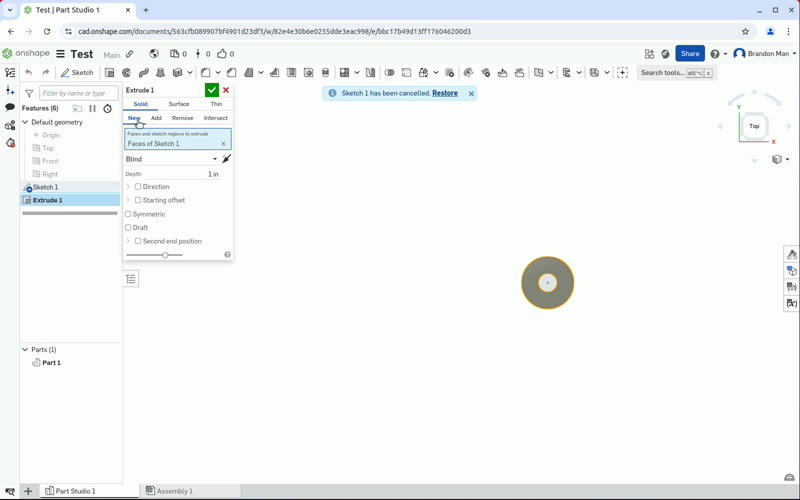
click(137, 120)
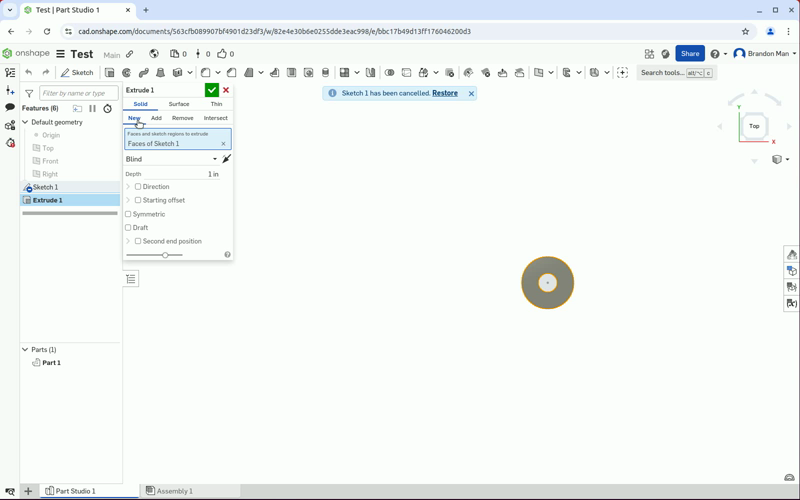
key(tab, 4)
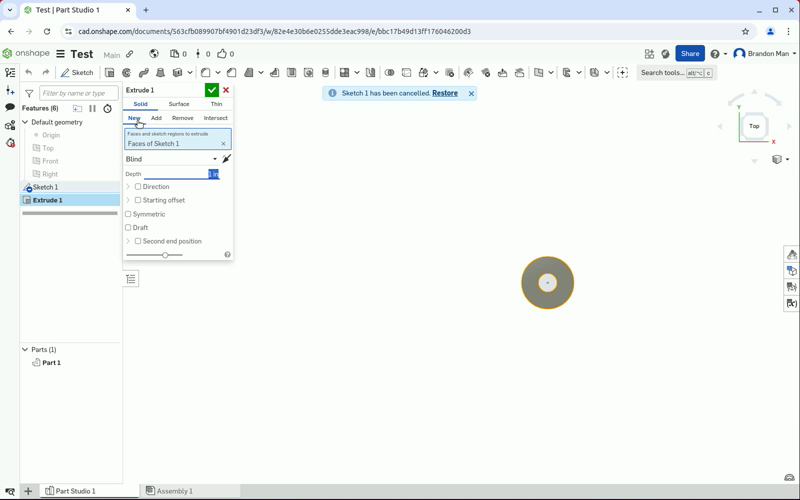
text(0.963)
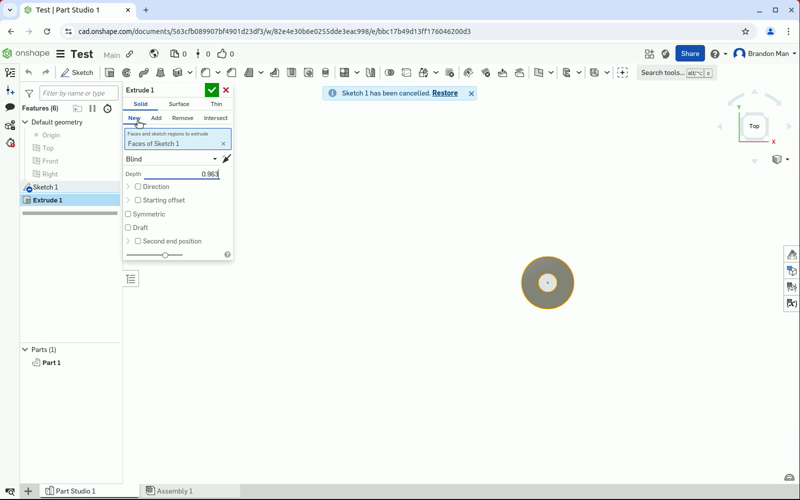
key(enter)
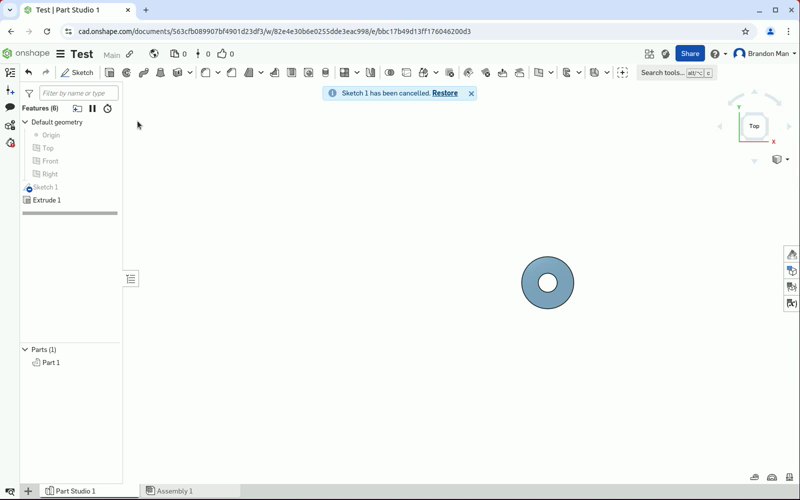
key(shift+h)
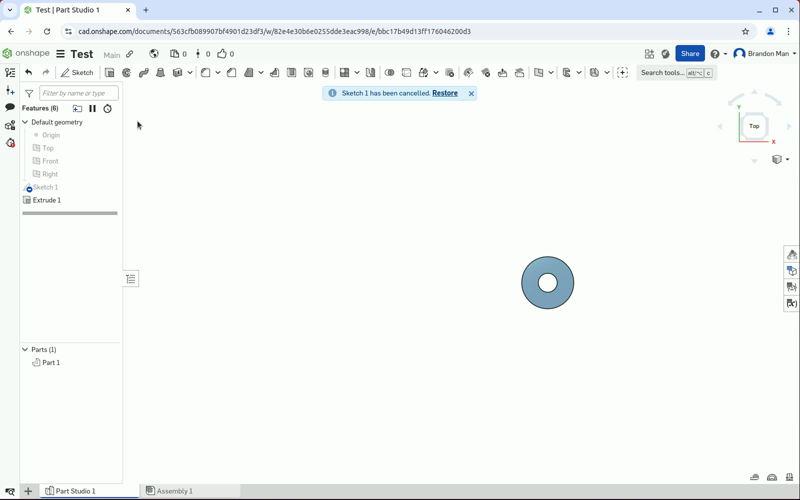
key(shift+h)
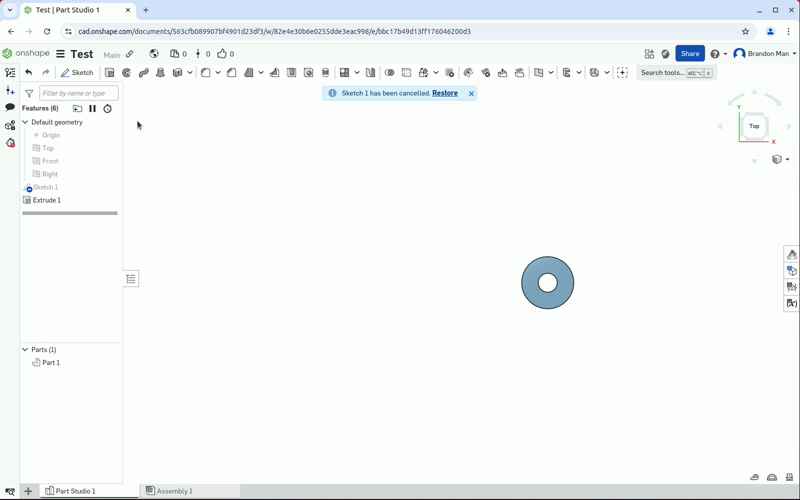
mouse_move(73, 189)
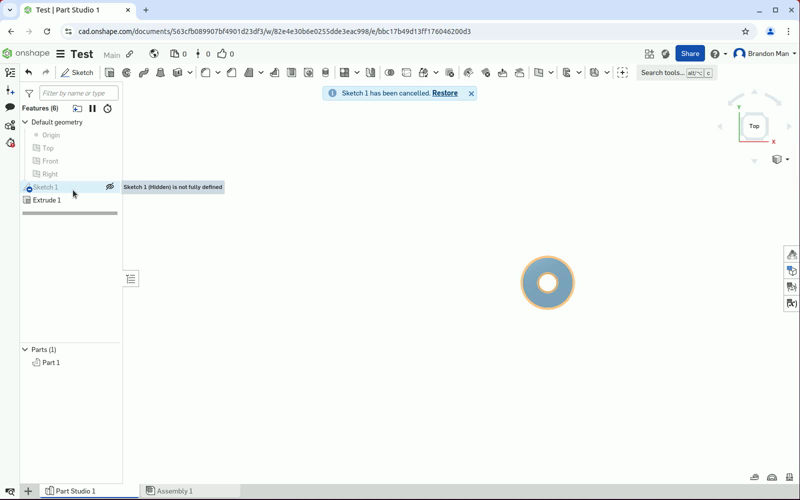
click(73, 189)
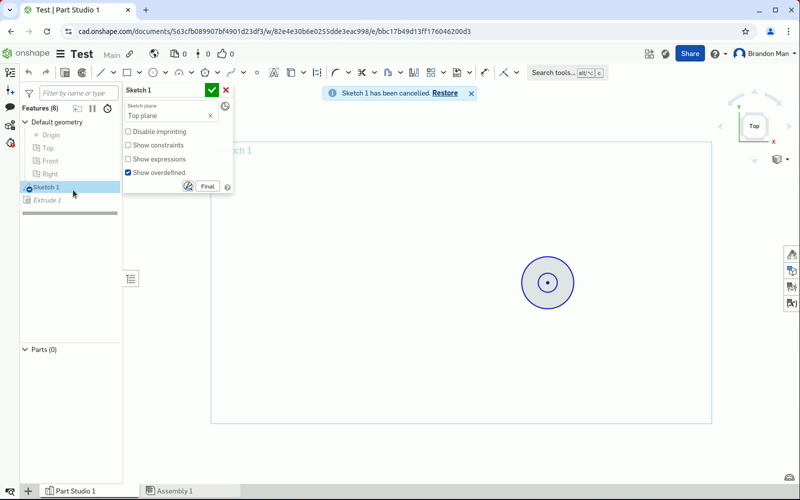
mouse_move(229, 92)
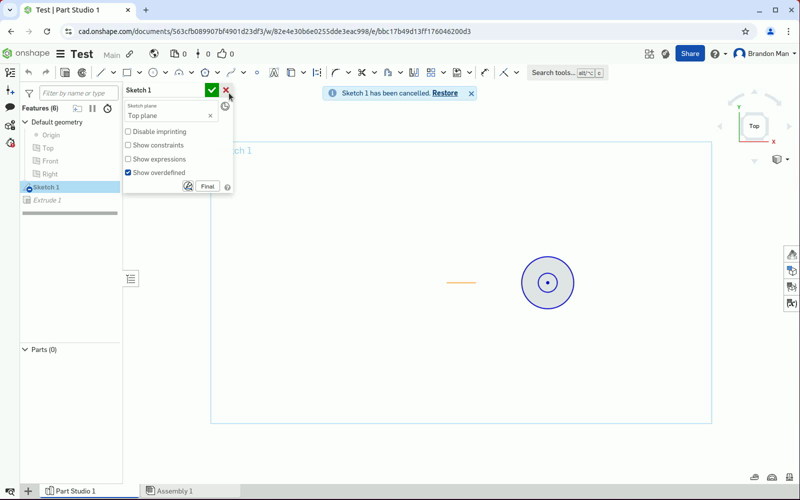
click(229, 92)
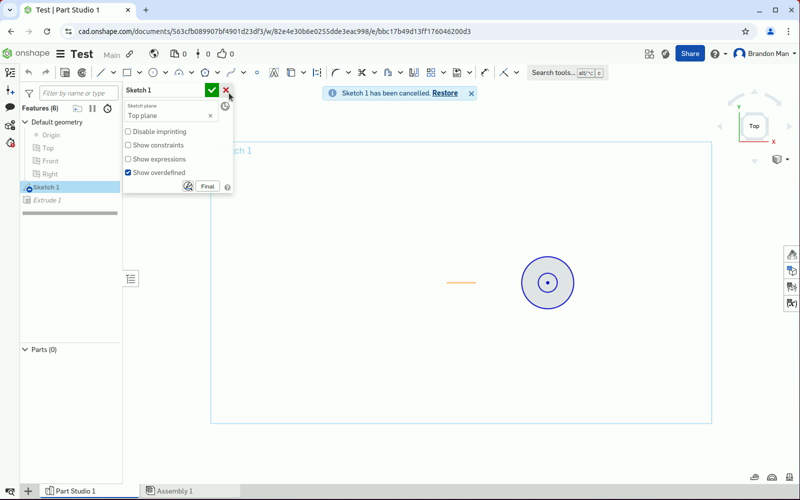
key(shift+s)
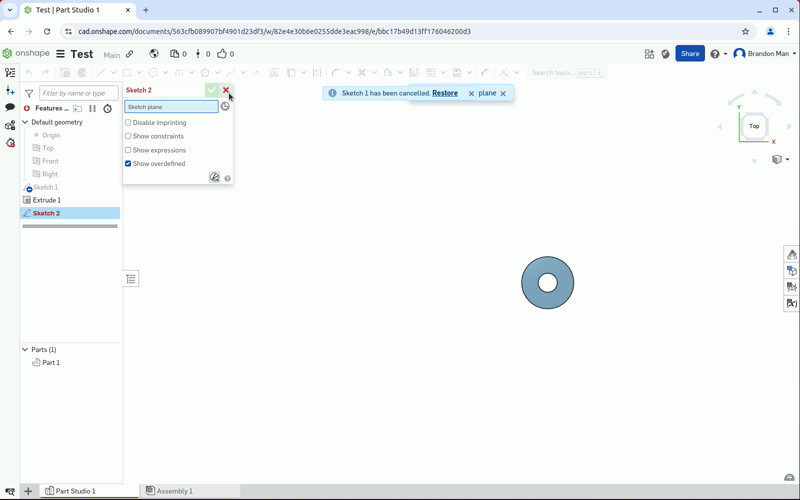
mouse_move(73, 150)
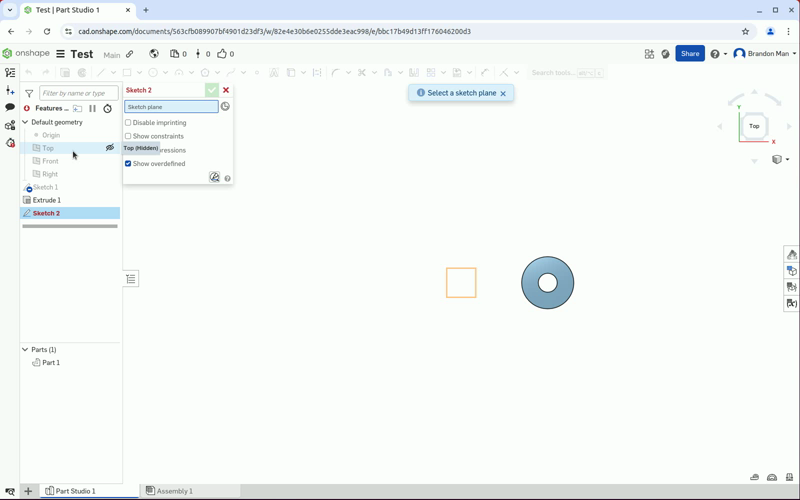
click(73, 150)
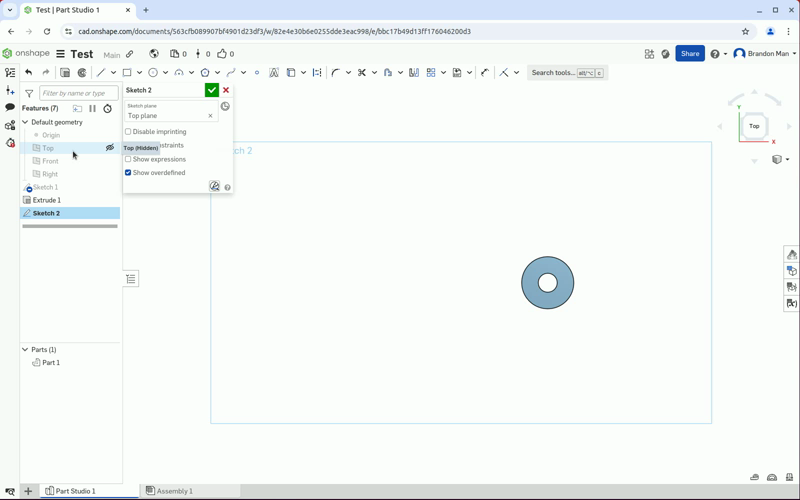
mouse_move(73, 352)
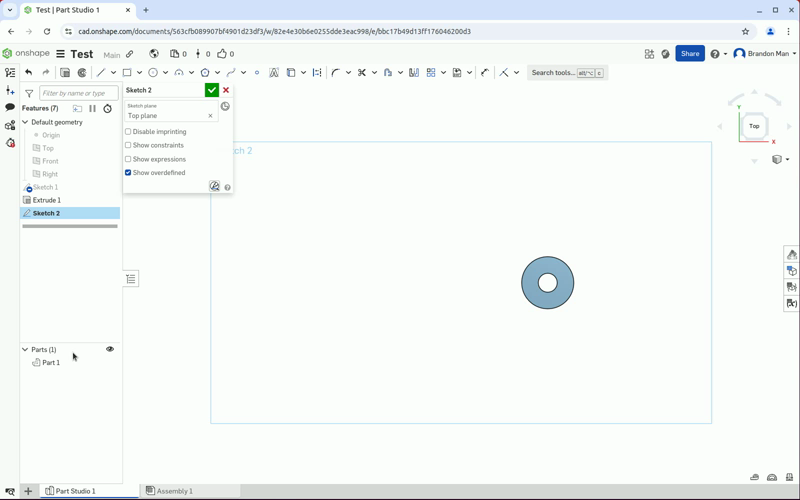
key(y)
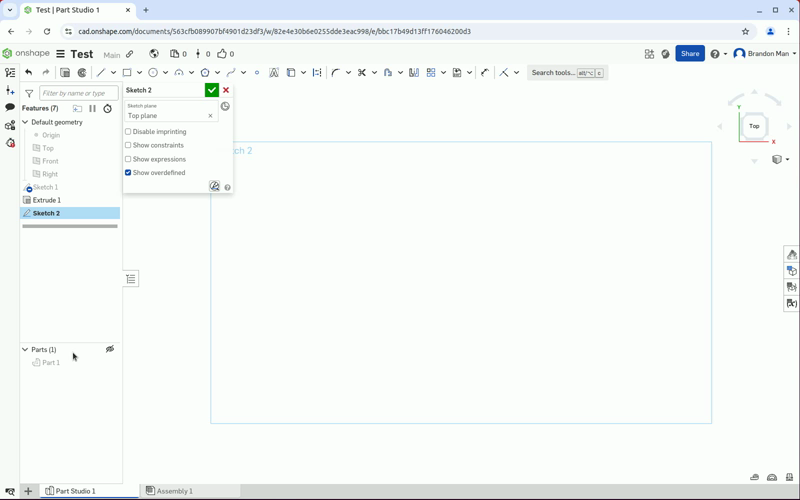
key(c)
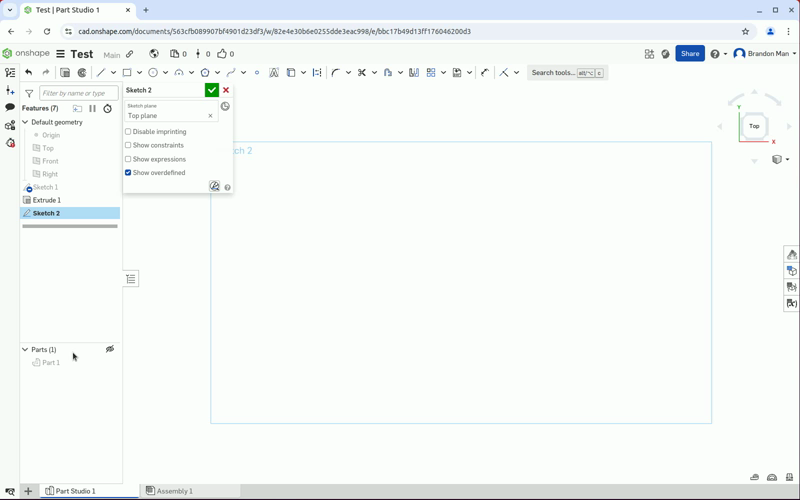
key_down(shift)
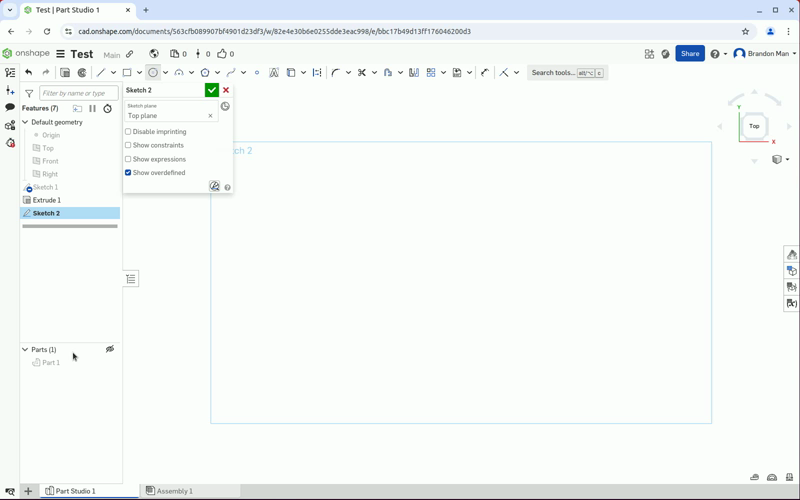
mouse_move(375, 282)
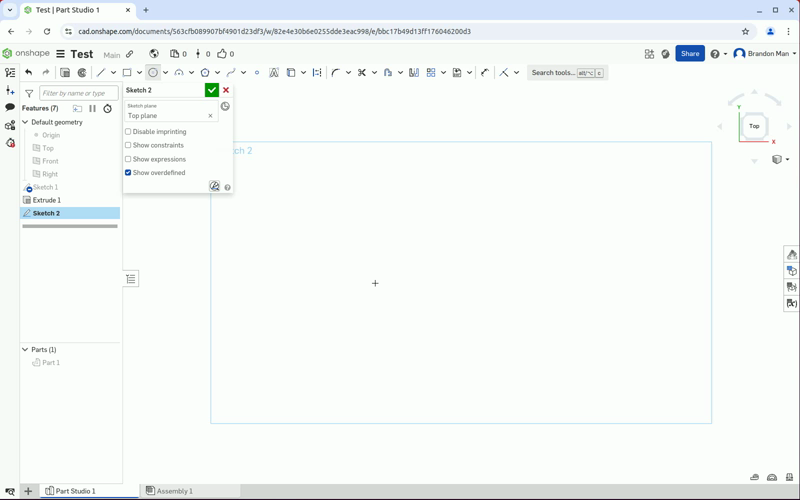
click(375, 282)
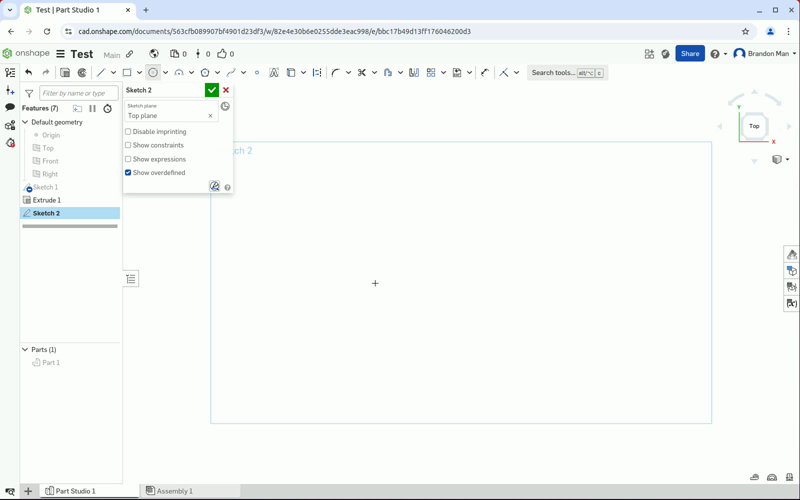
key_up(shift)
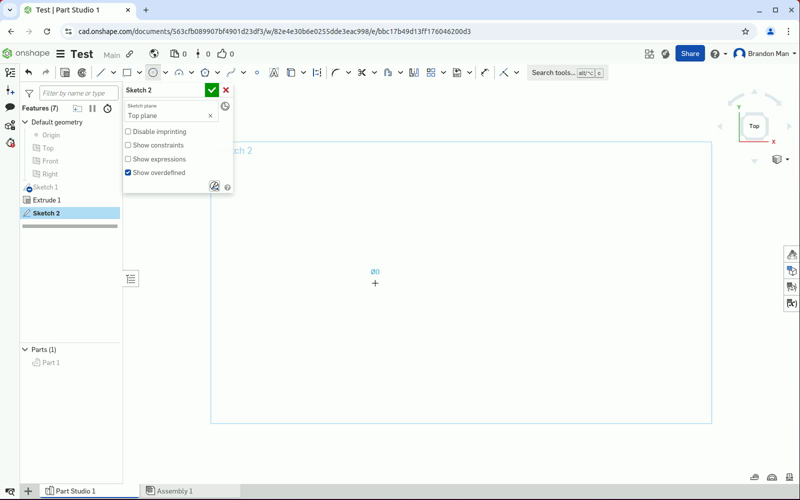
mouse_move(401, 282)
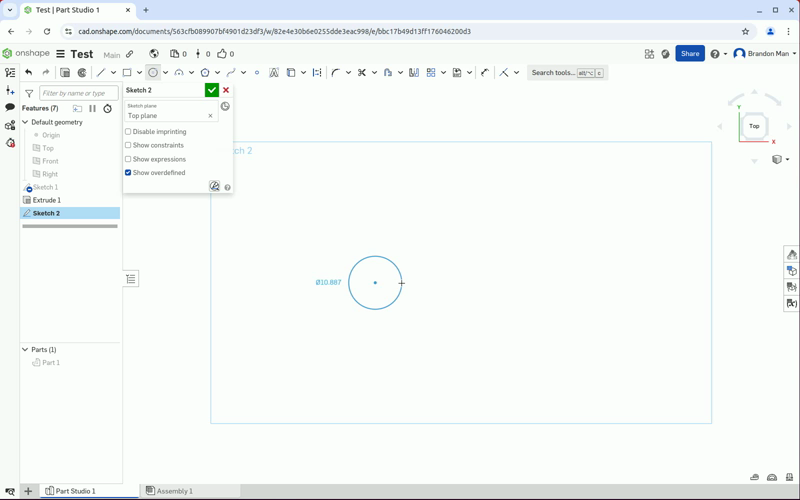
click(401, 282)
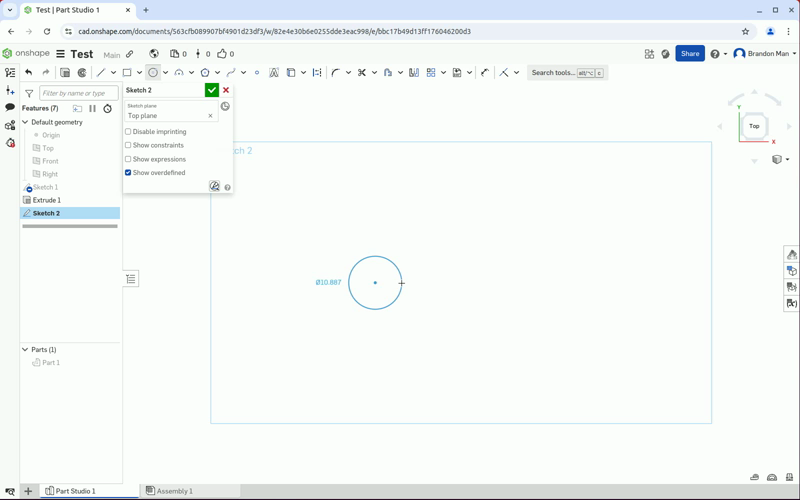
key(esc)
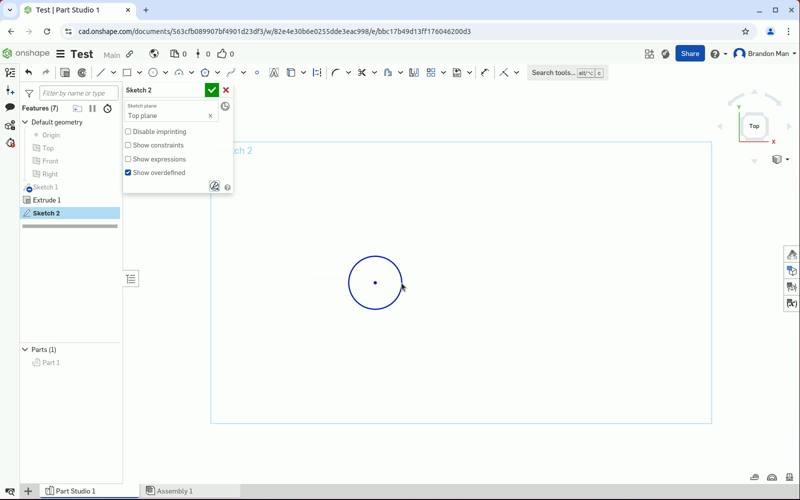
key(c)
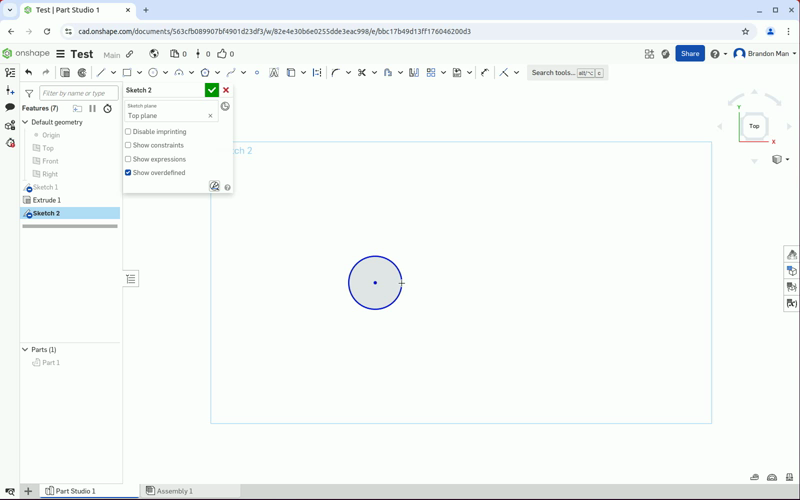
key_down(shift)
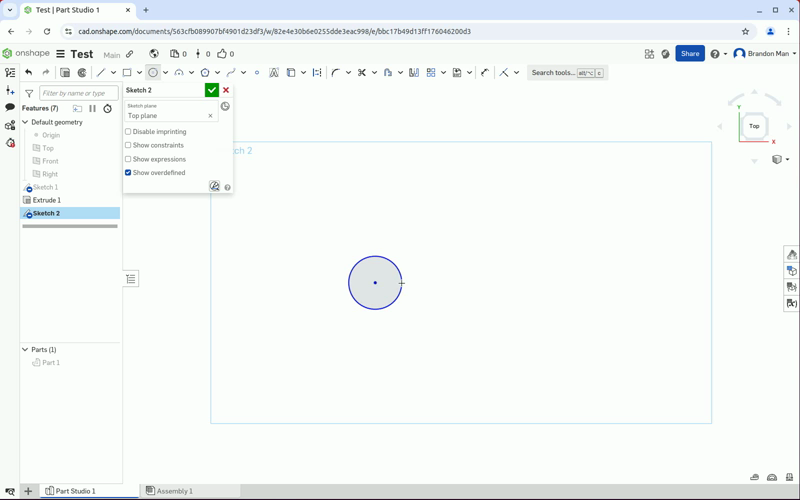
mouse_move(375, 282)
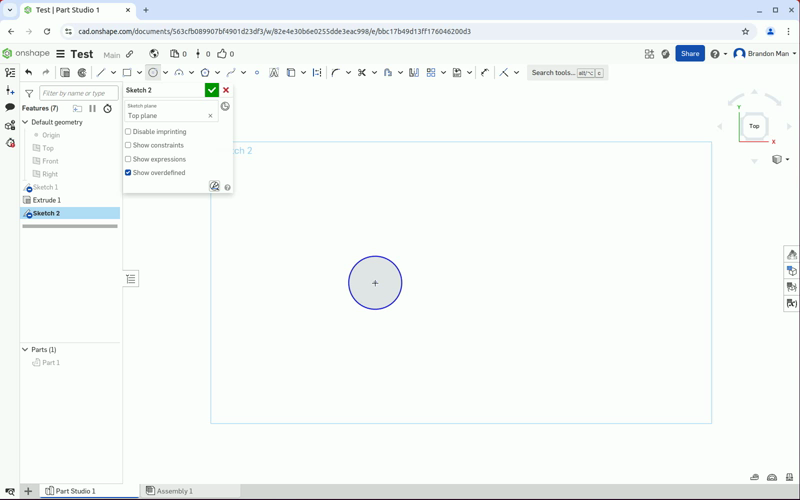
click(375, 282)
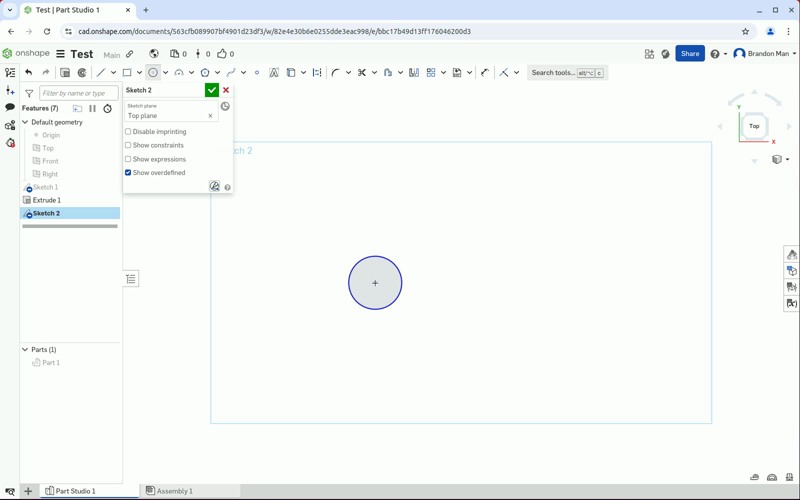
key_up(shift)
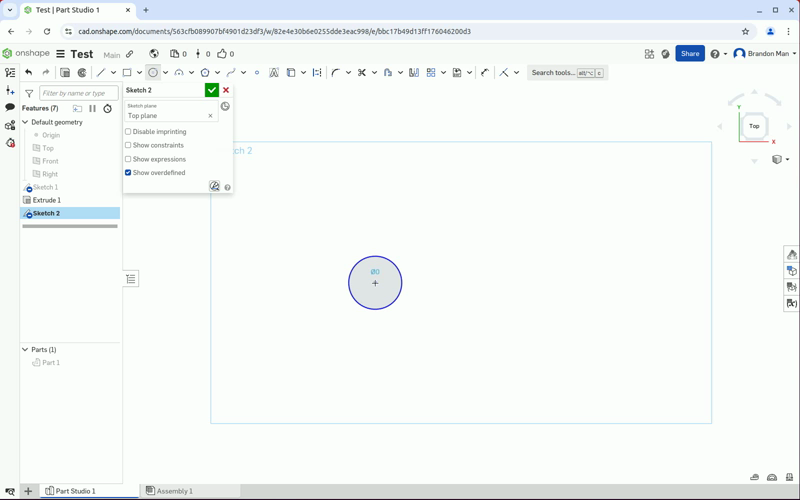
mouse_move(384, 282)
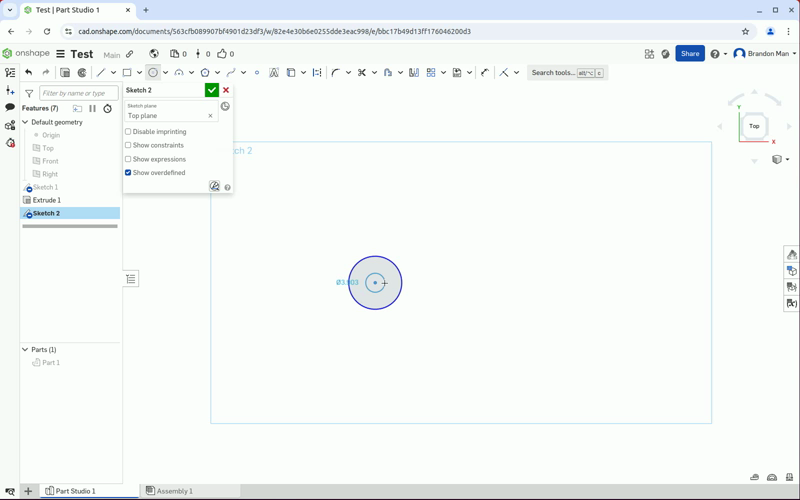
click(384, 282)
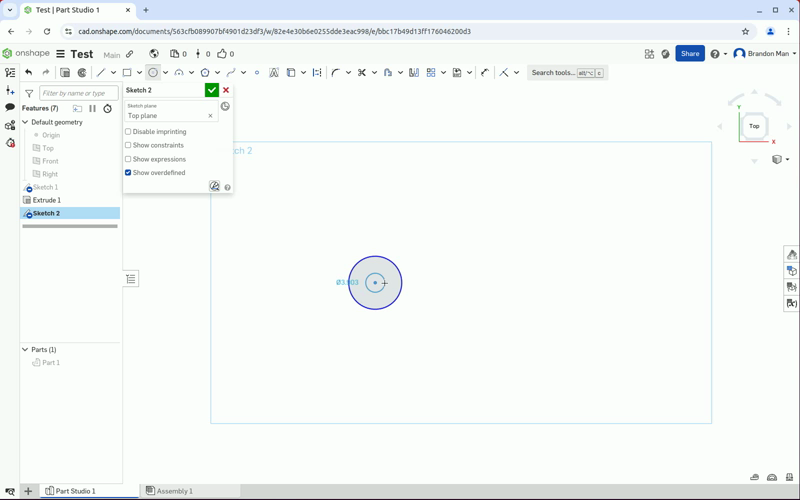
key(esc)
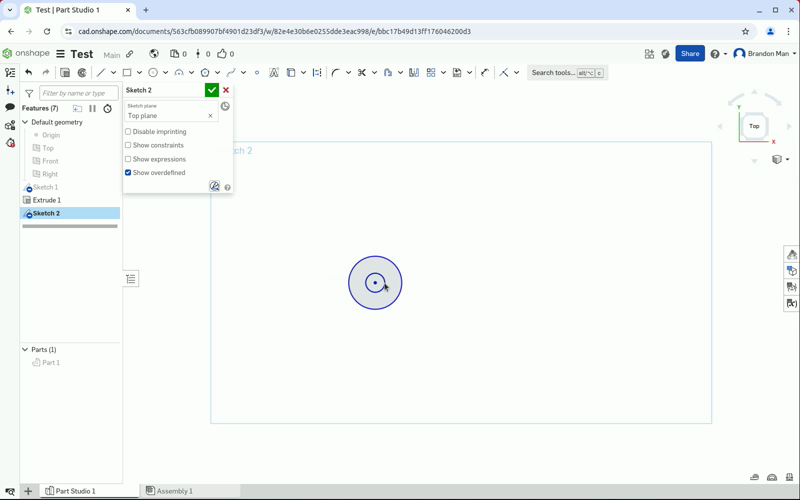
mouse_move(393, 298)
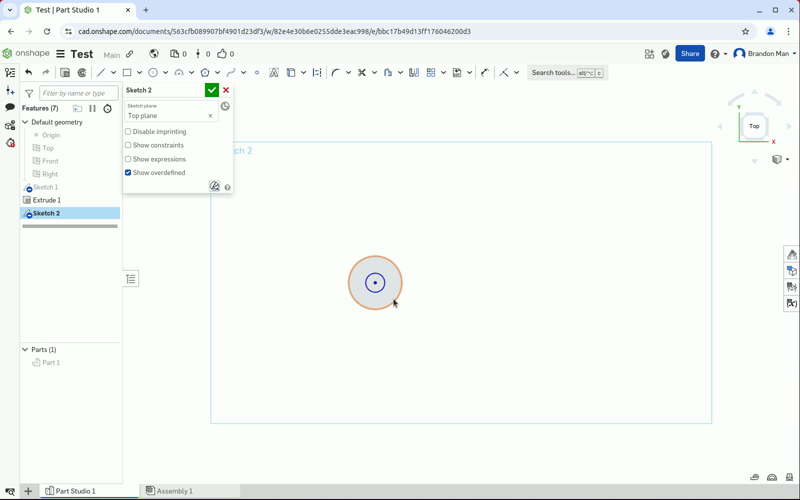
click(393, 298)
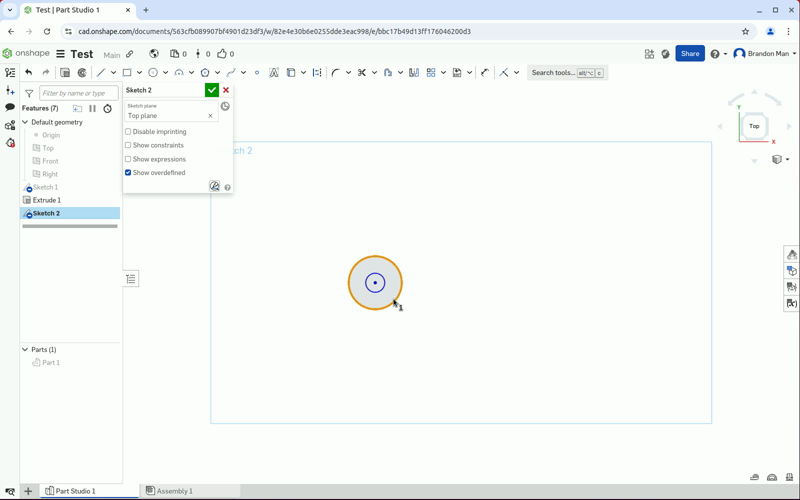
mouse_move(73, 352)
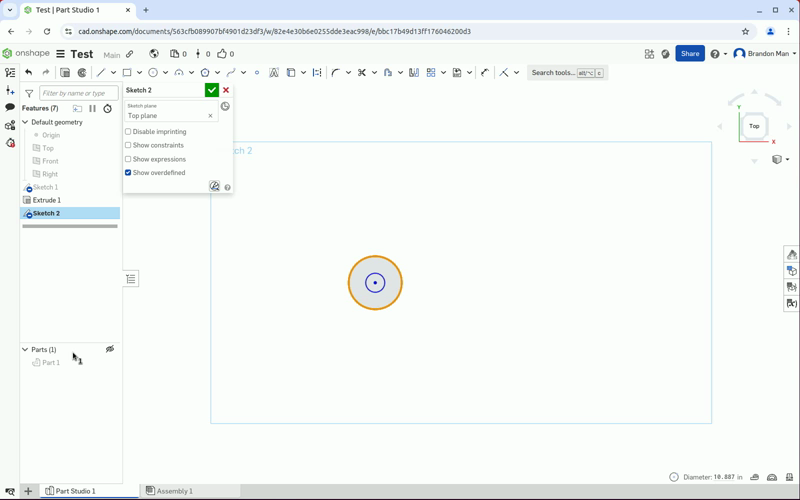
key(shift+y)
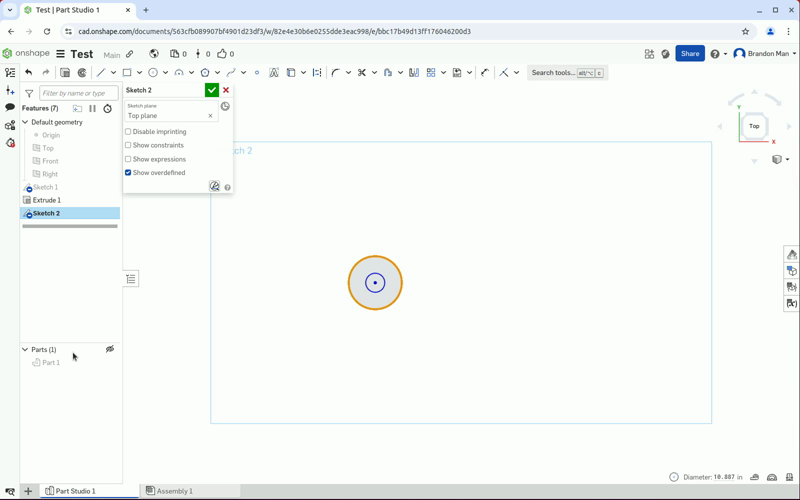
key(shift+e)
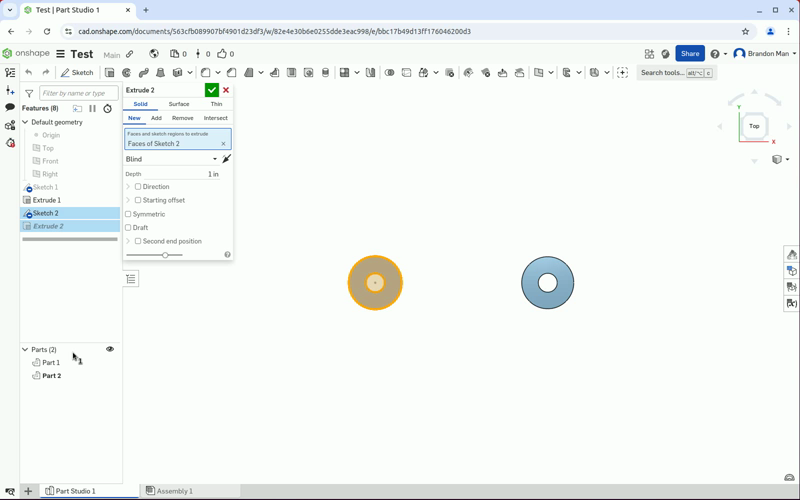
mouse_move(143, 106)
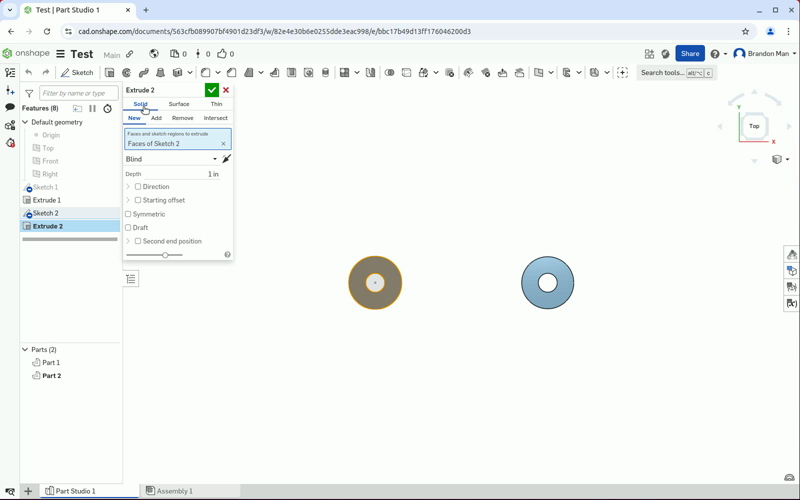
click(143, 106)
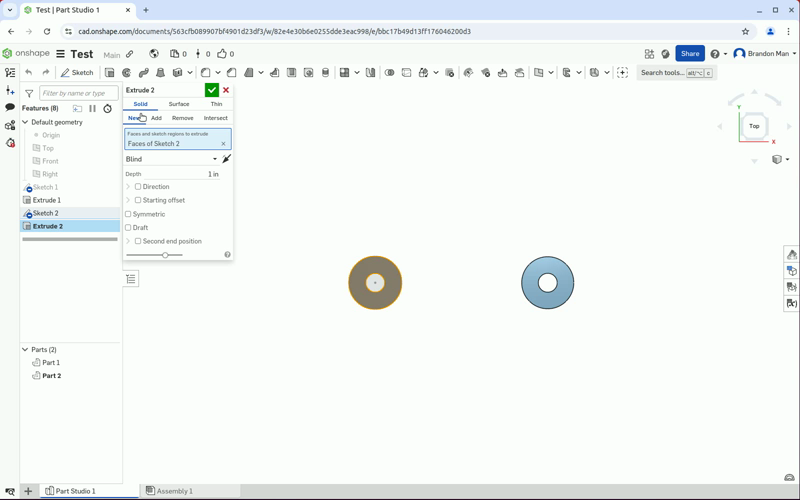
mouse_move(137, 120)
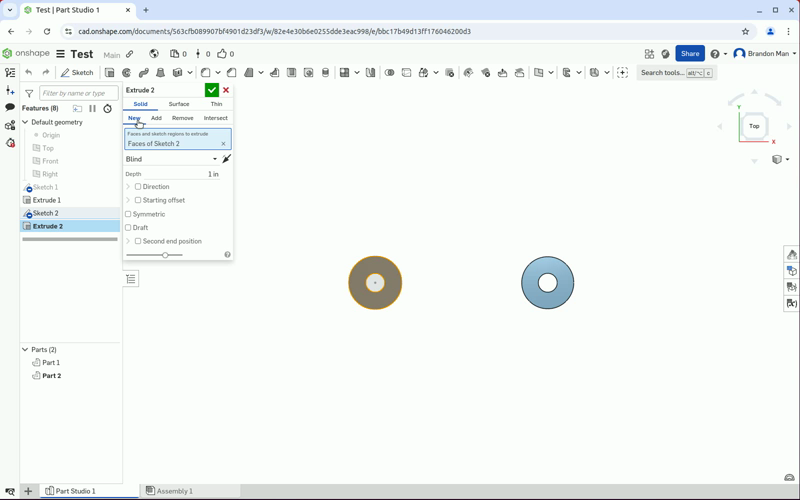
click(137, 120)
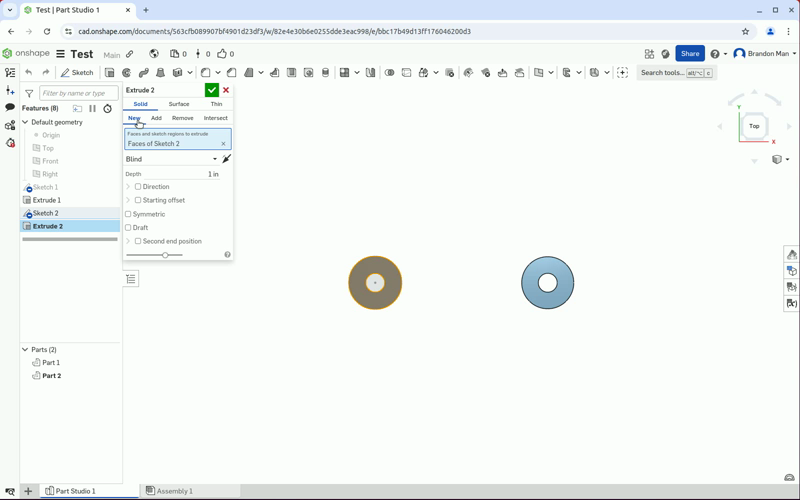
key(tab, 4)
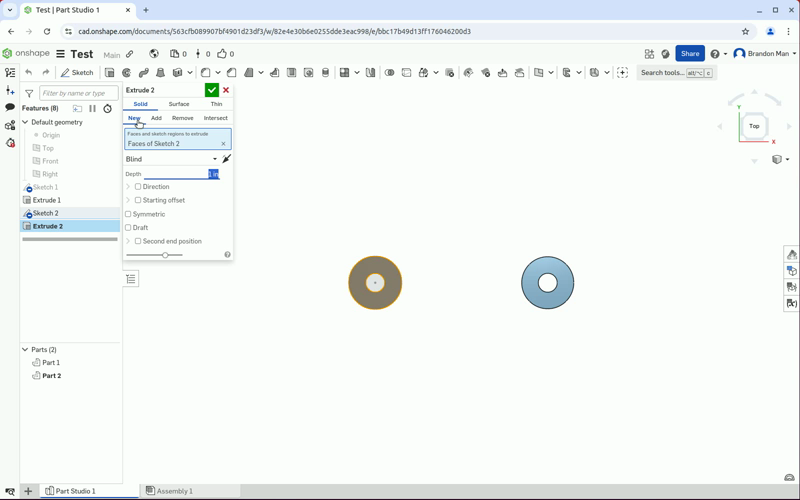
text(0.963)
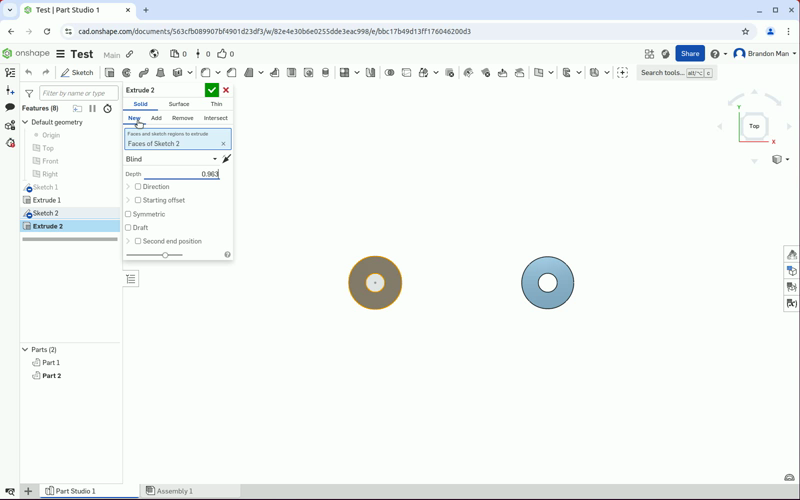
key(enter)
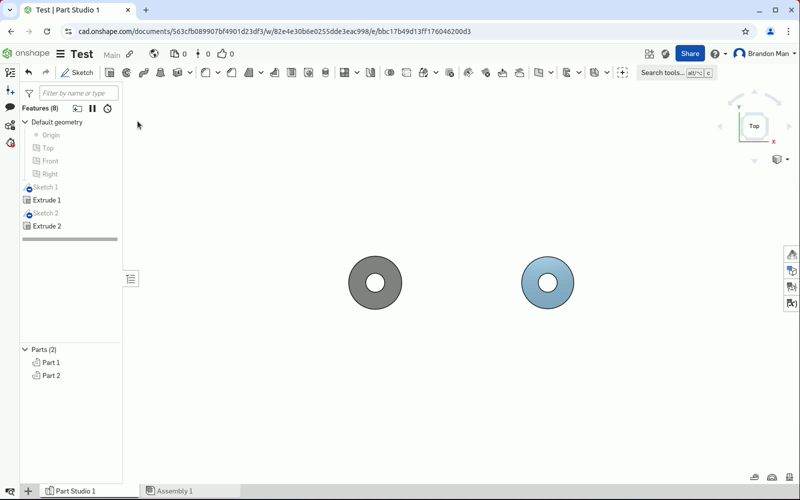
key(shift+h)
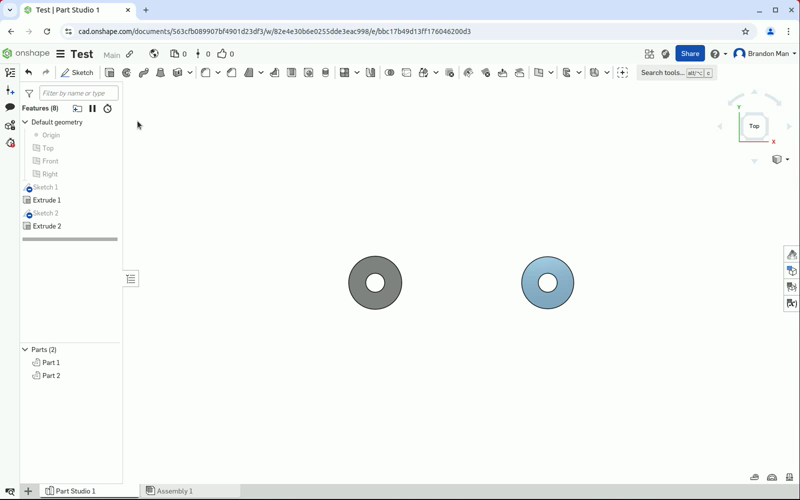
key(shift+h)
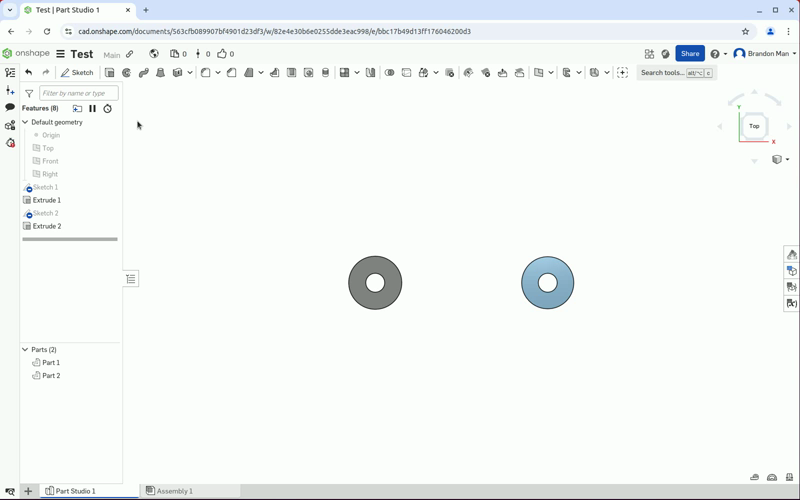
mouse_move(73, 189)
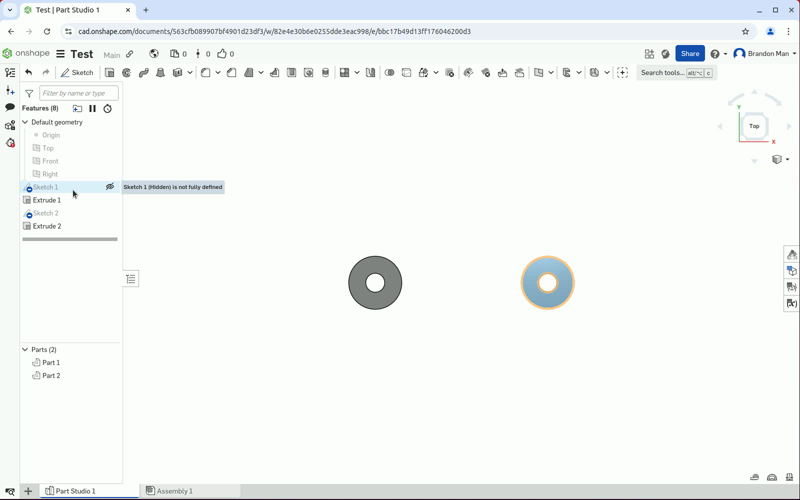
click(73, 189)
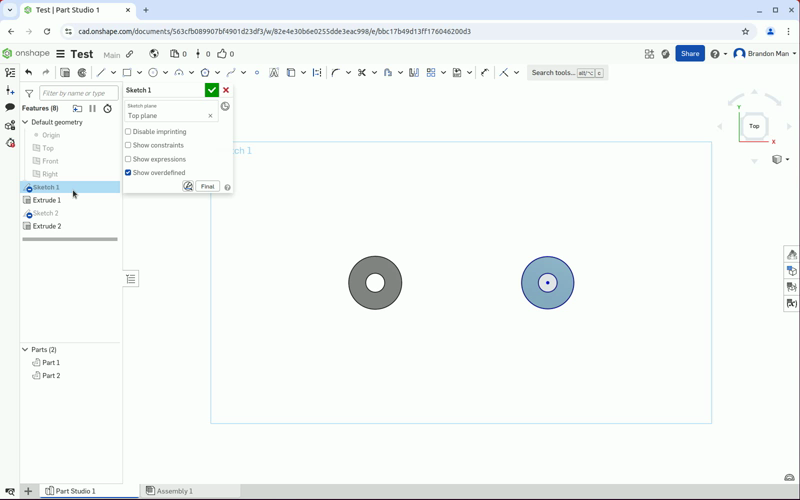
mouse_move(229, 92)
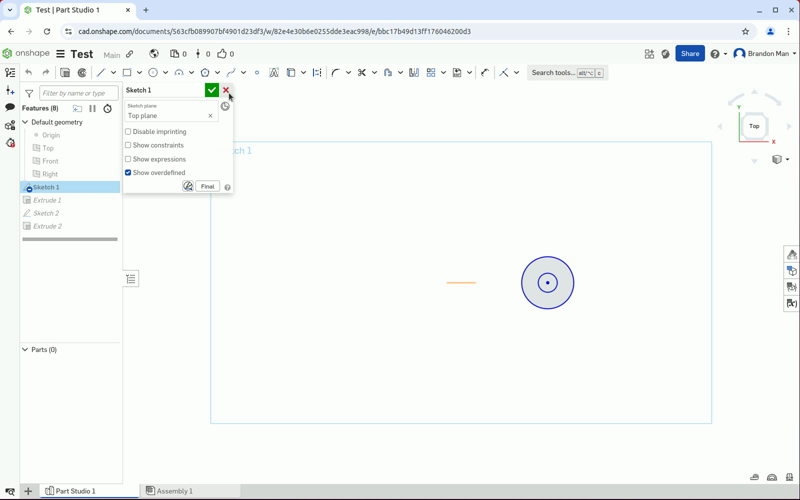
click(229, 92)
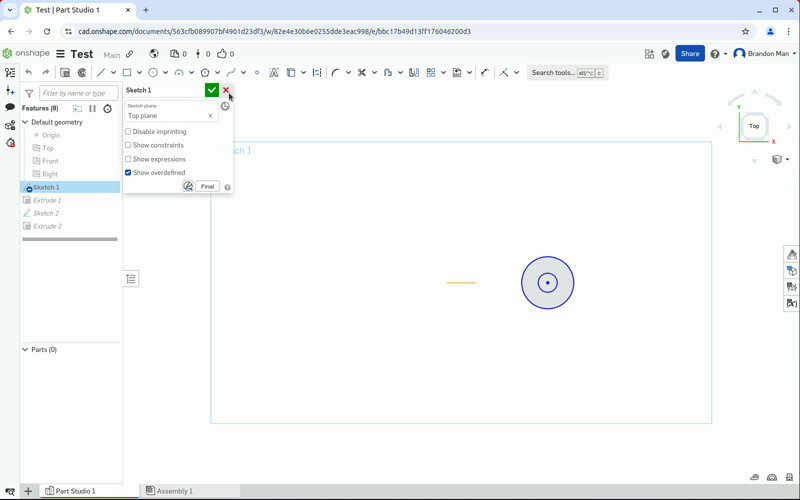
key(shift+s)
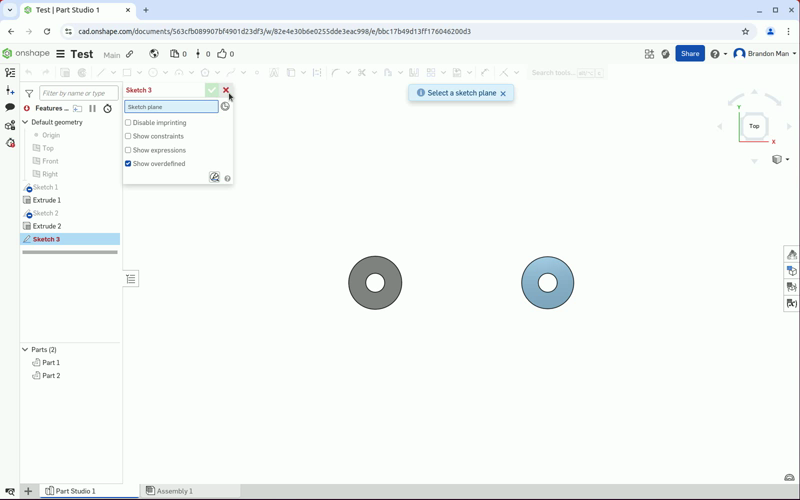
mouse_move(73, 150)
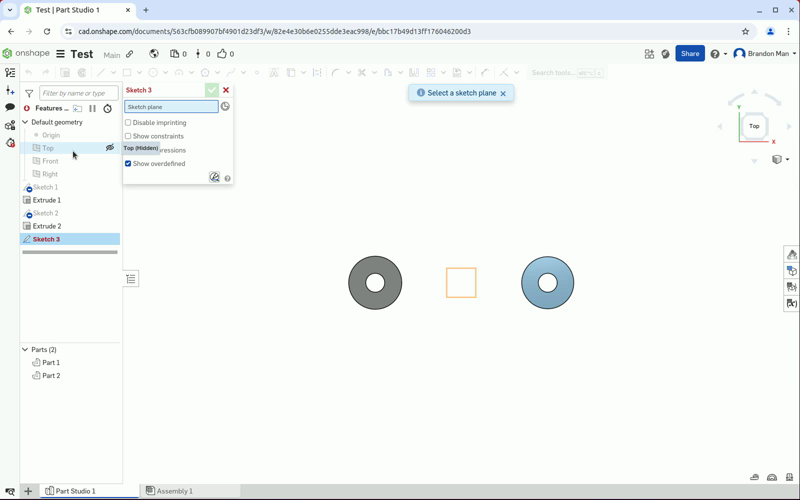
click(73, 150)
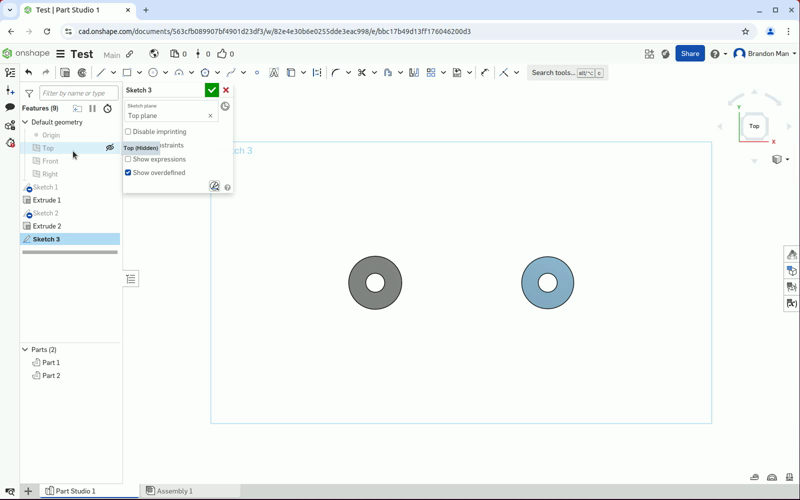
mouse_move(73, 352)
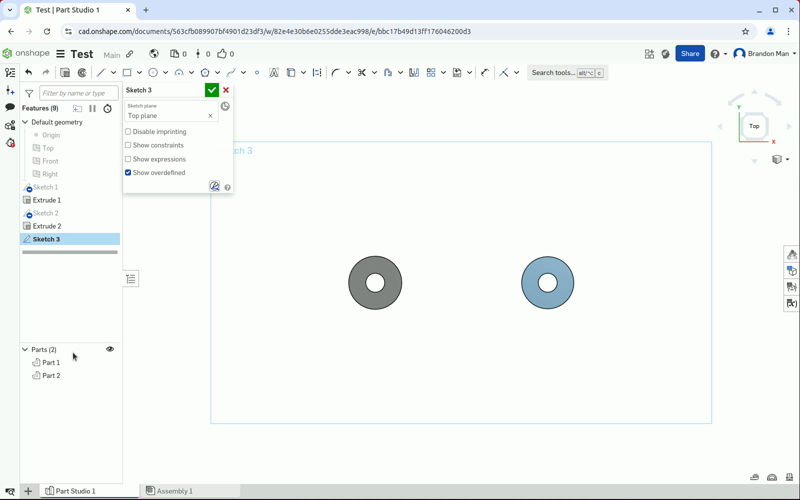
key(y)
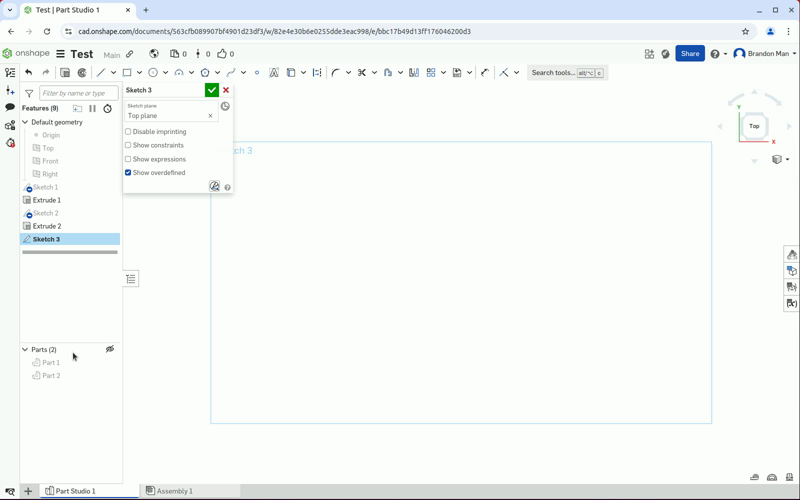
key(c)
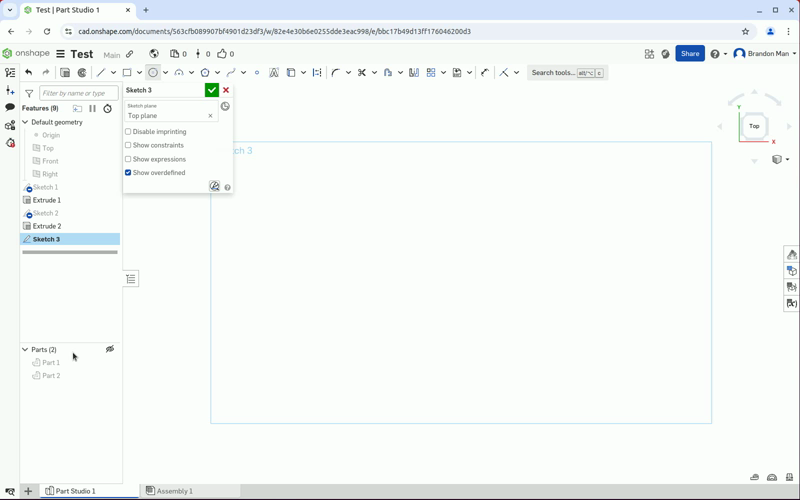
key_down(shift)
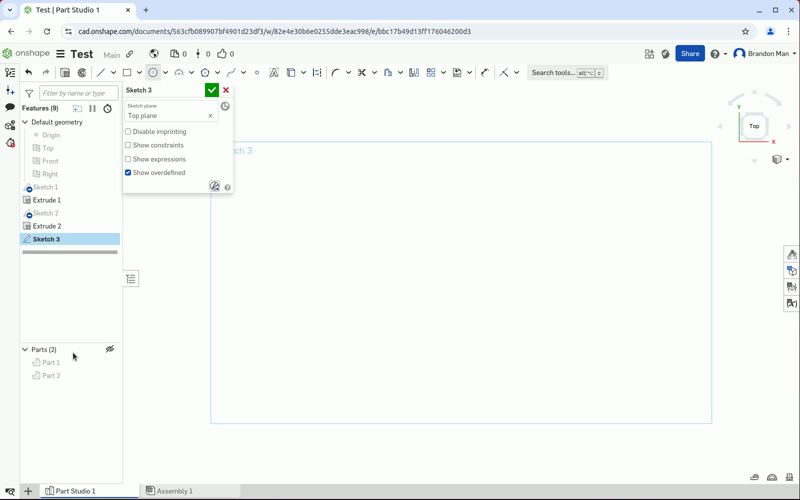
mouse_move(375, 282)
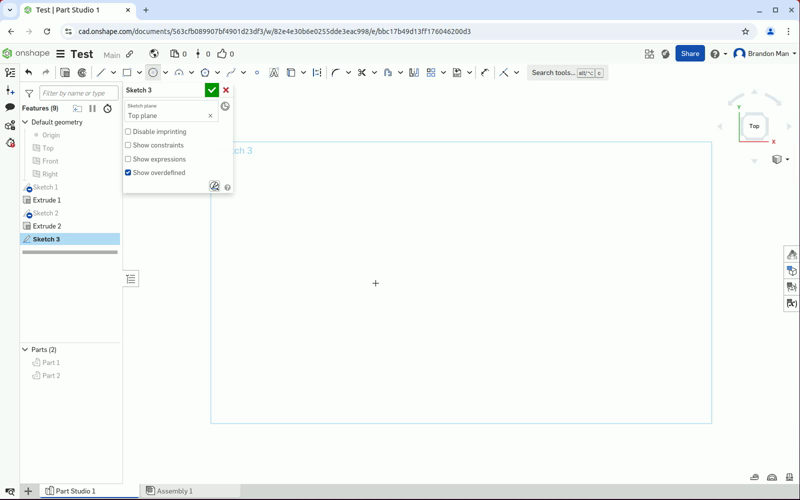
click(375, 282)
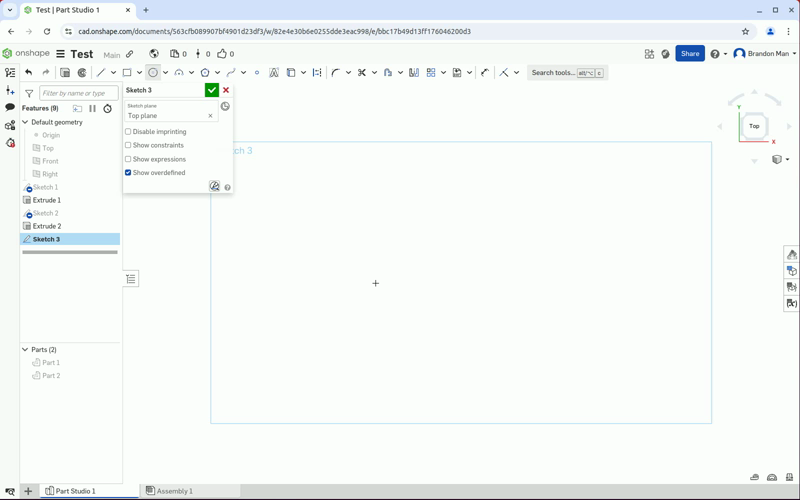
key_up(shift)
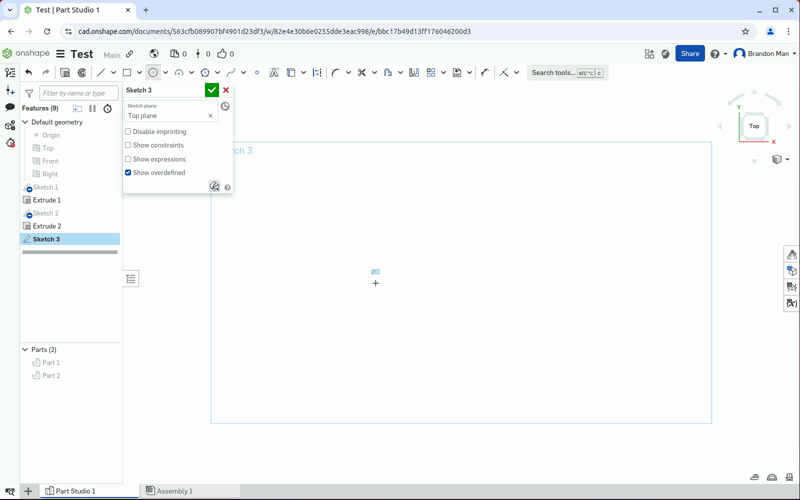
mouse_move(385, 282)
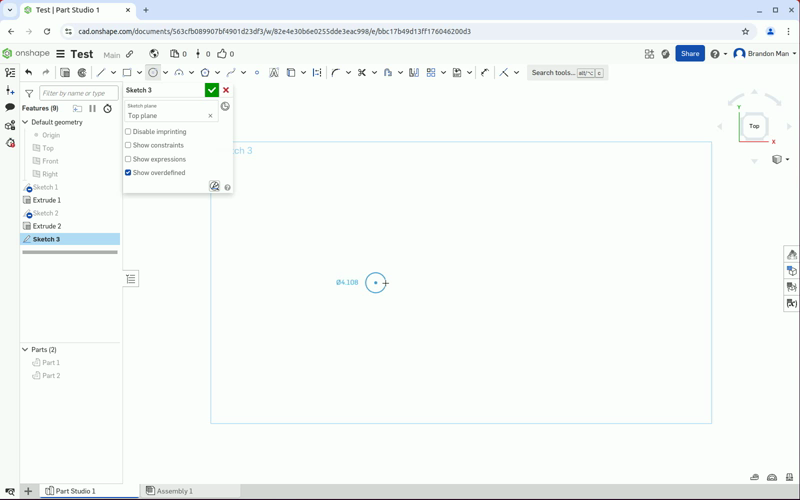
click(385, 282)
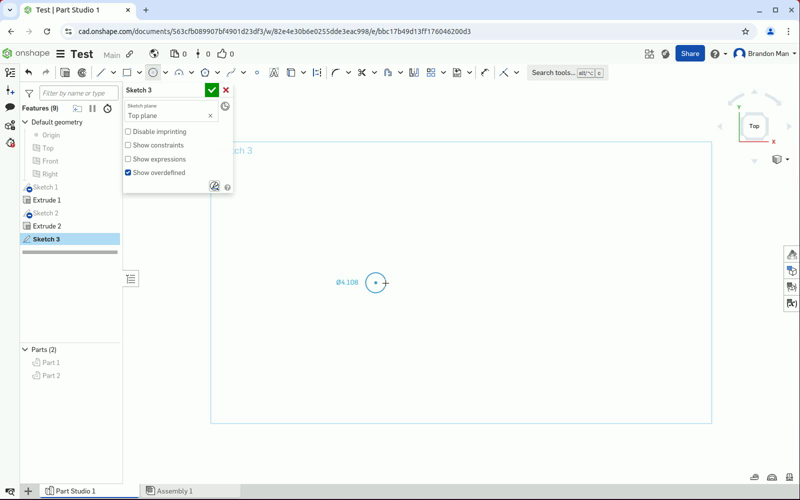
key(esc)
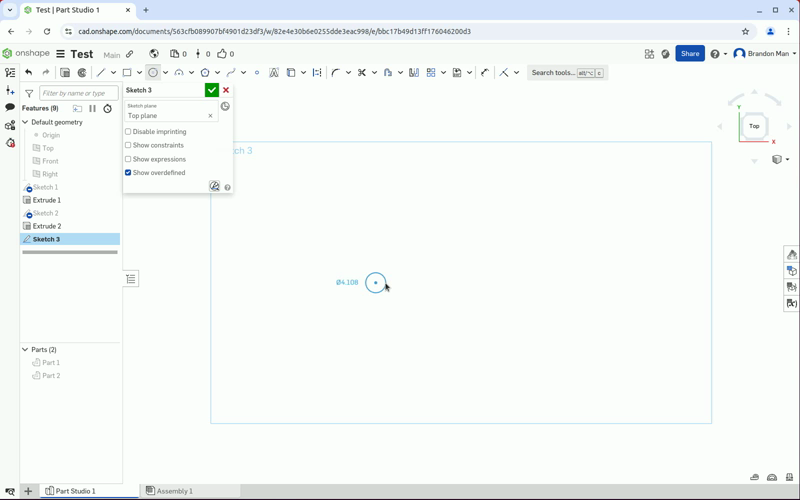
mouse_move(368, 281)
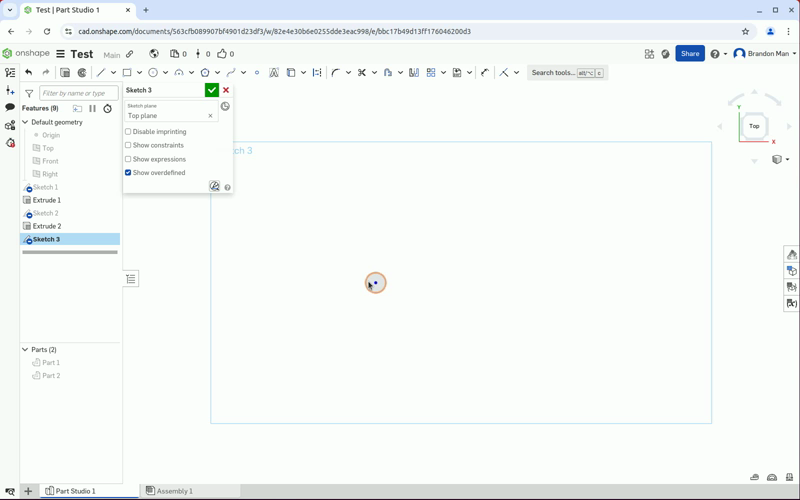
scroll(6)
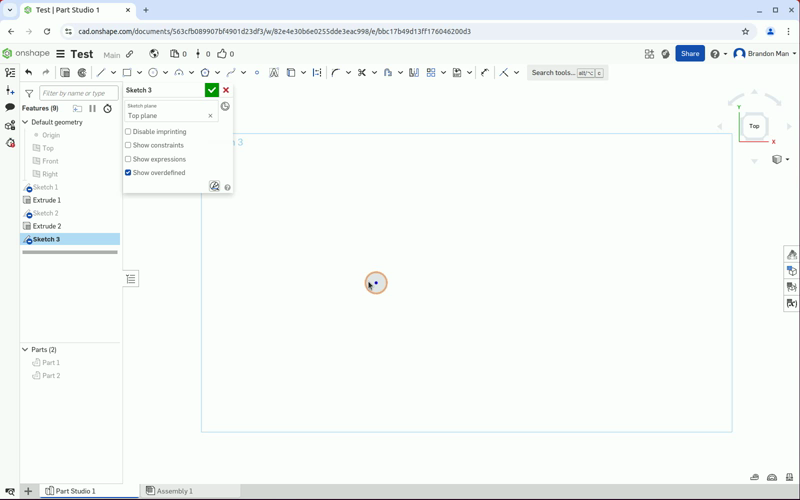
scroll(6)
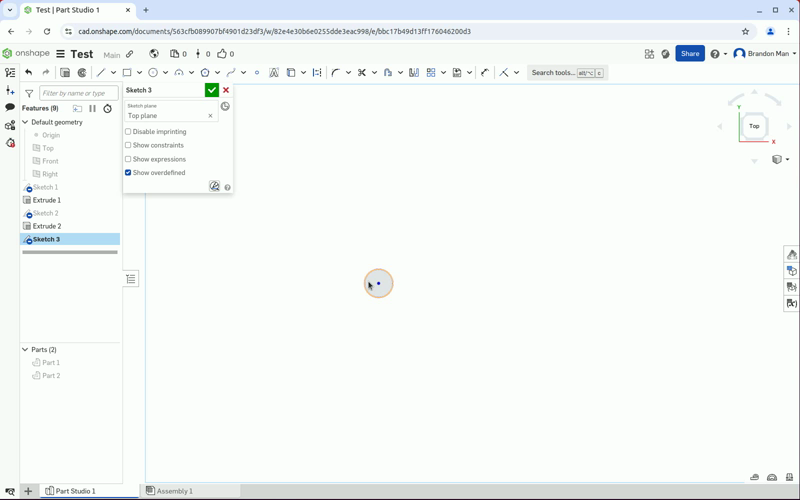
scroll(6)
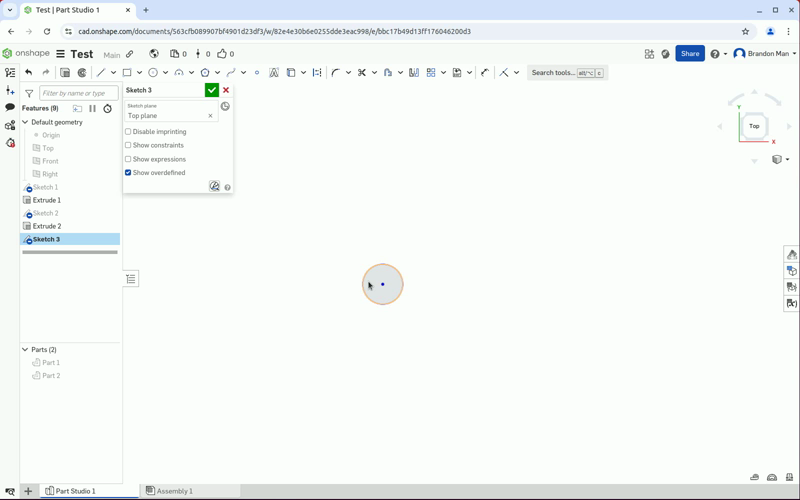
scroll(6)
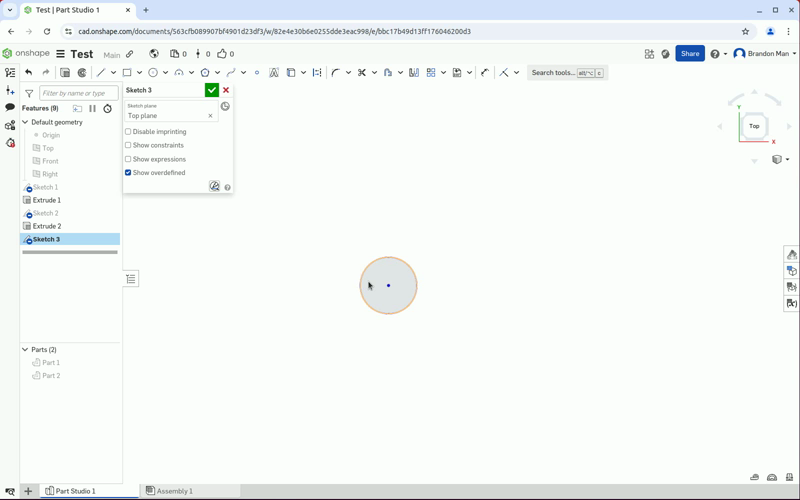
scroll(6)
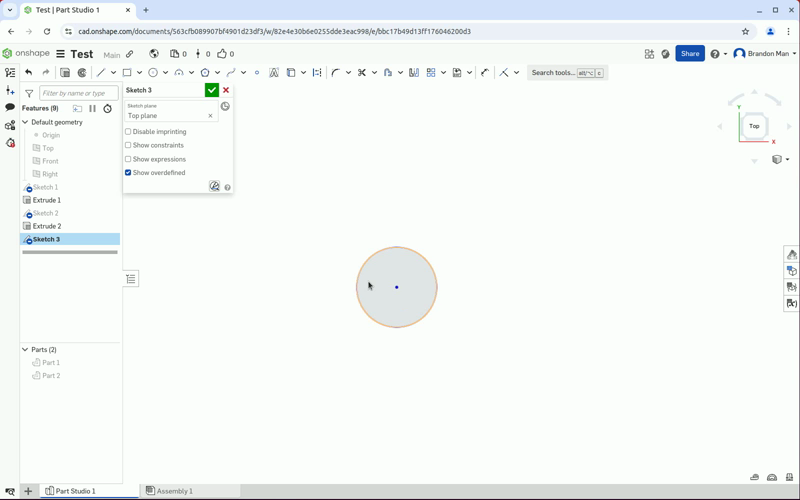
scroll(6)
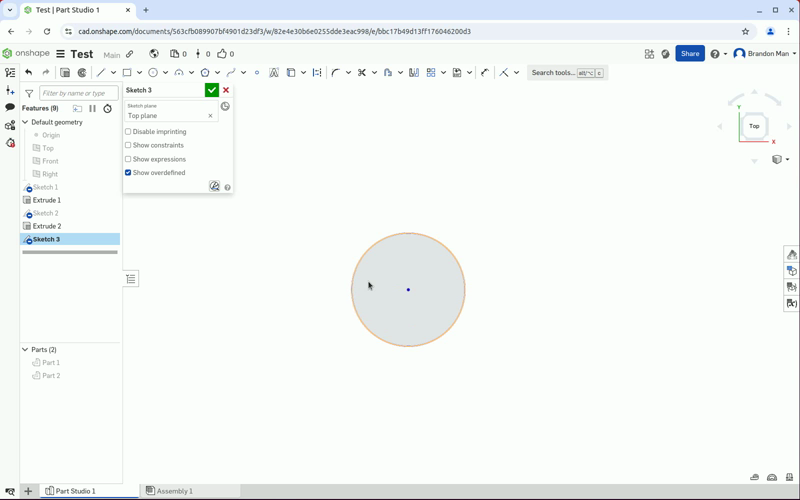
scroll(6)
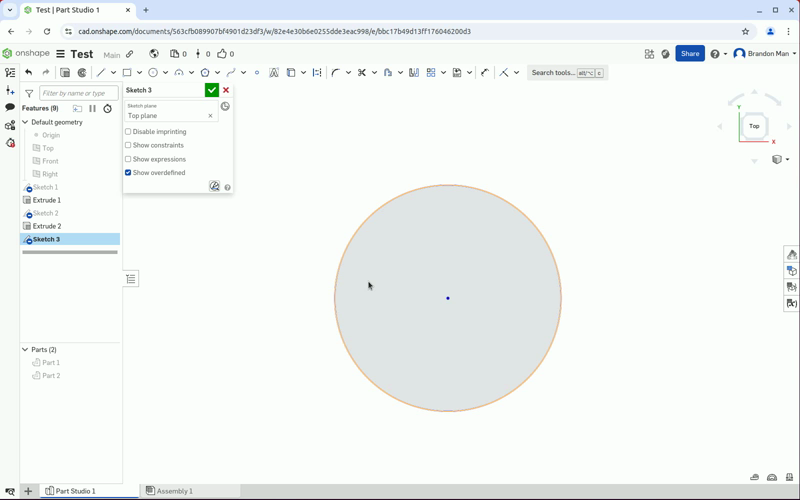
click(368, 281)
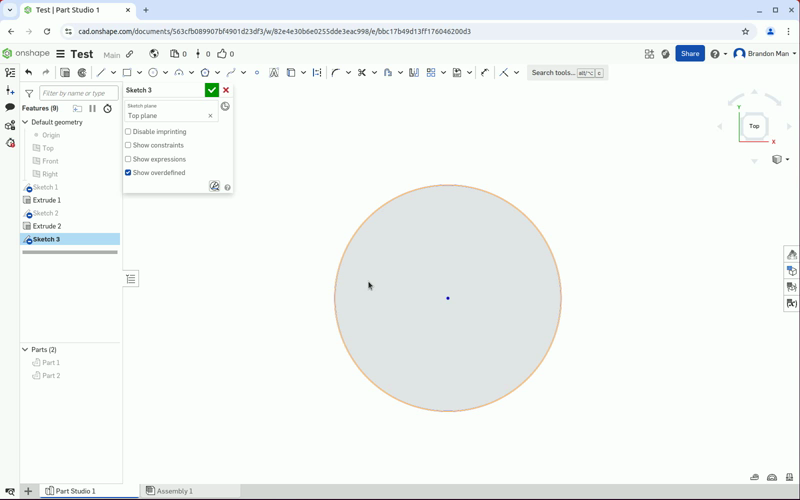
scroll(-6)
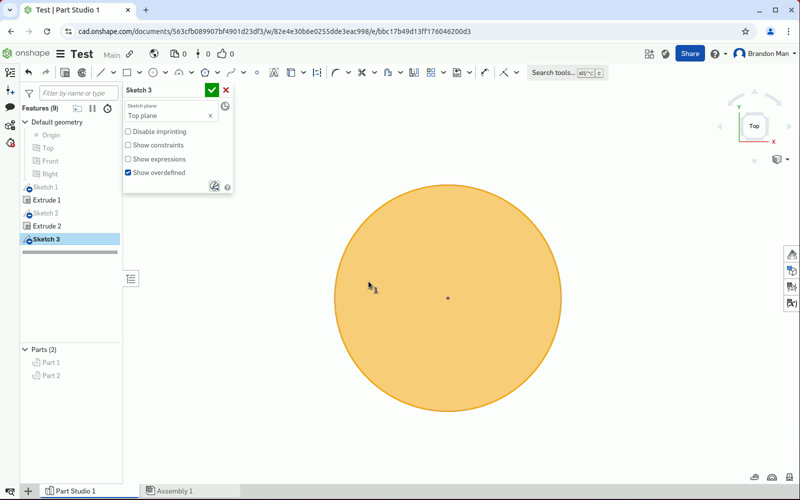
scroll(-6)
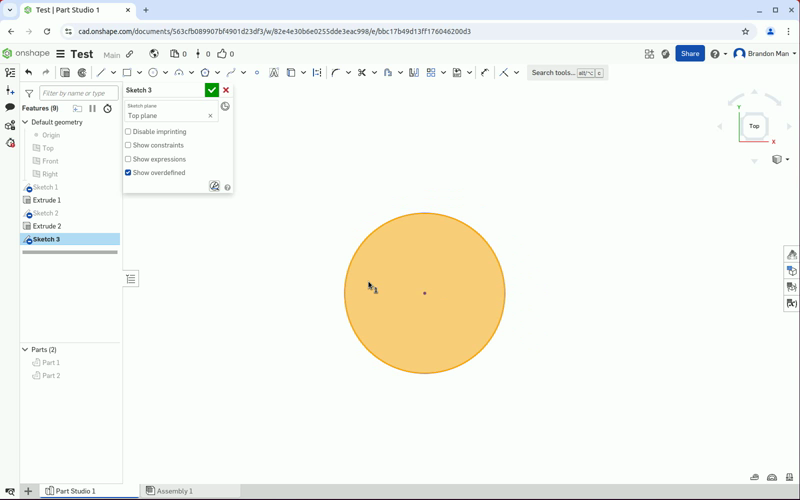
scroll(-6)
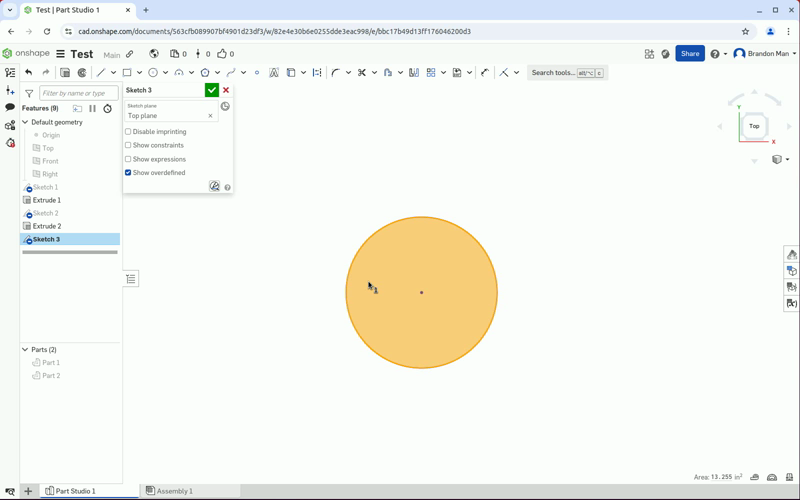
scroll(-6)
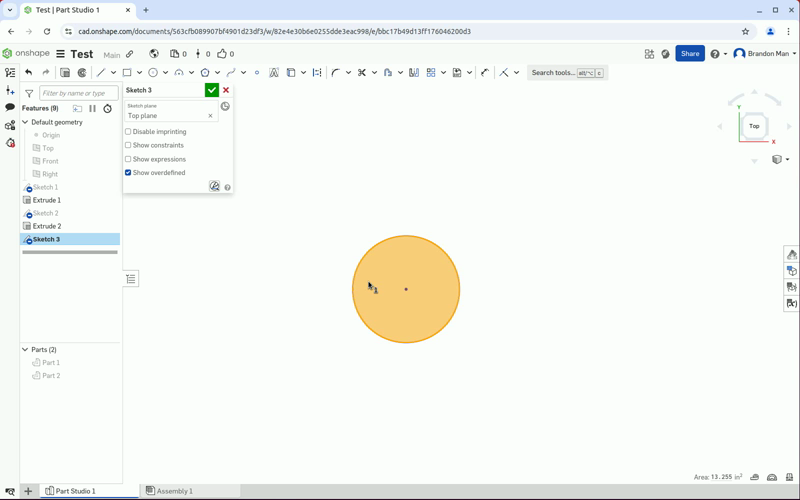
scroll(-6)
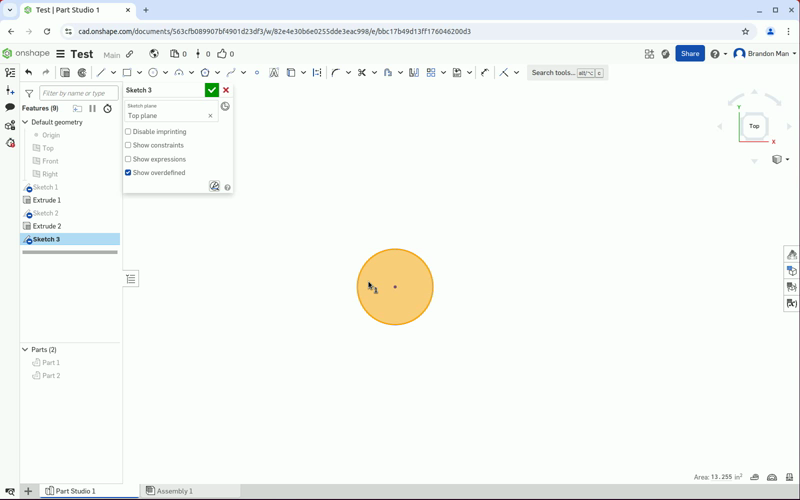
scroll(-6)
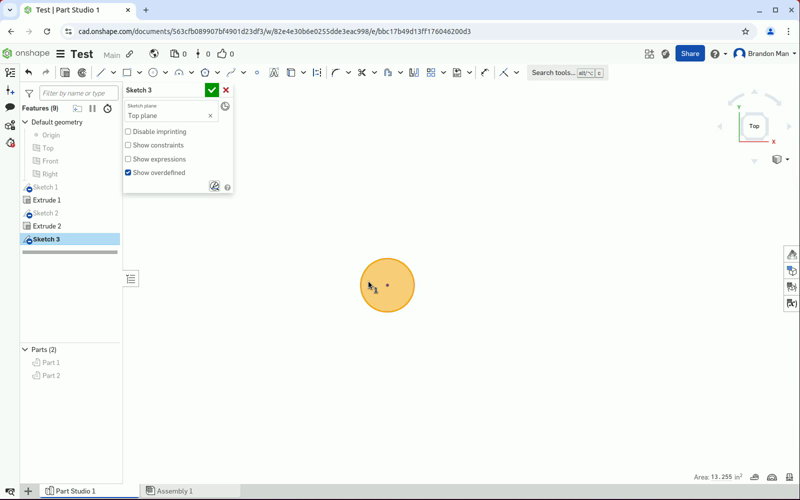
scroll(-6)
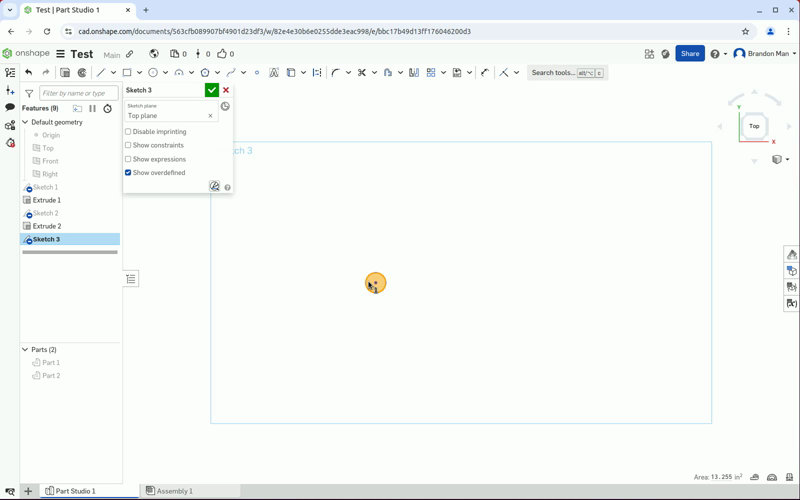
mouse_move(73, 352)
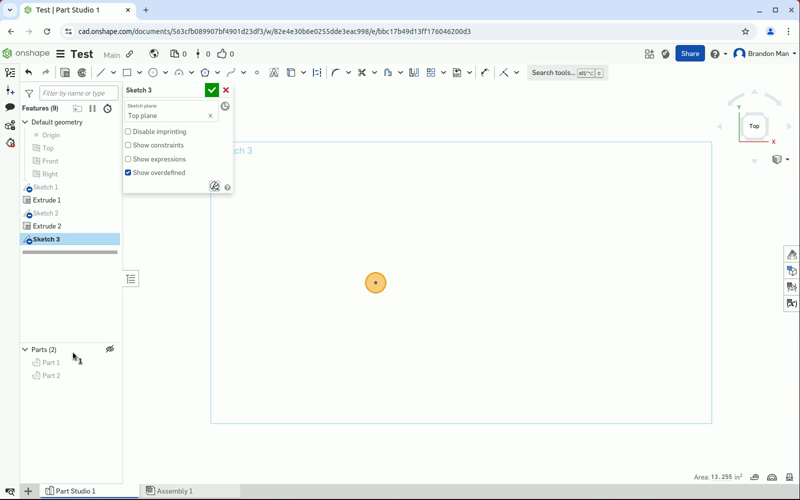
key(shift+y)
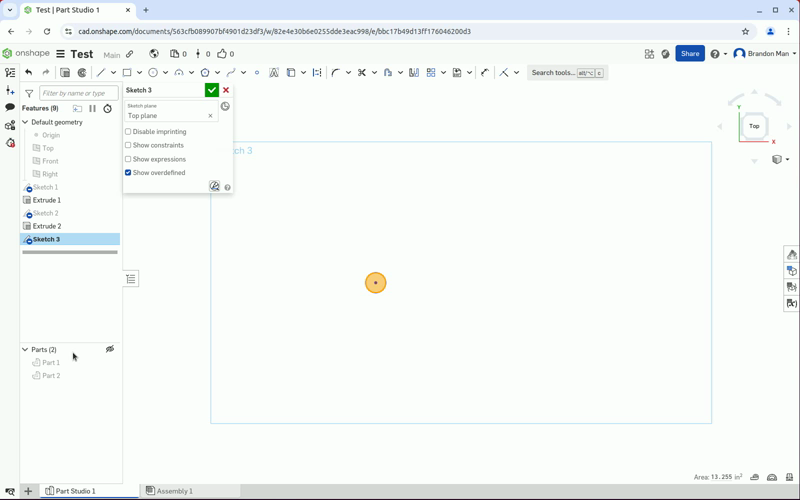
key(shift+e)
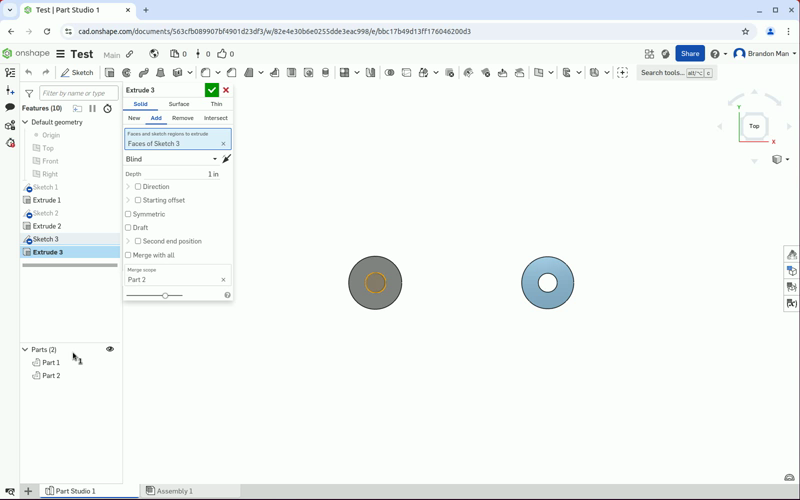
mouse_move(143, 106)
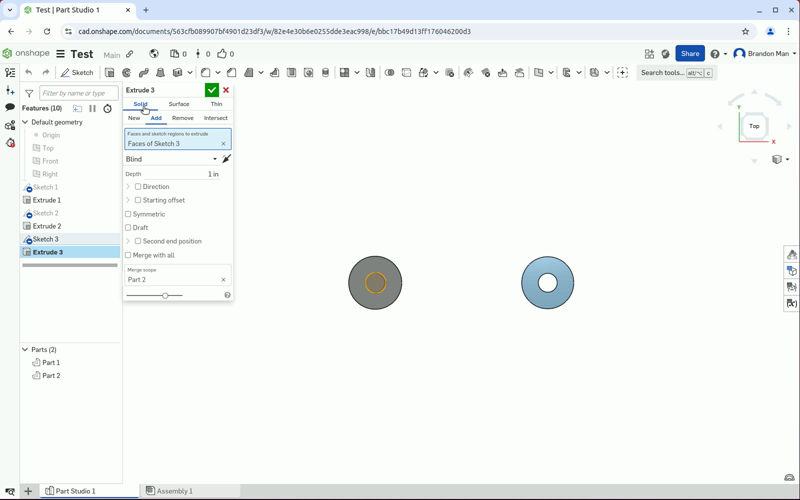
click(143, 106)
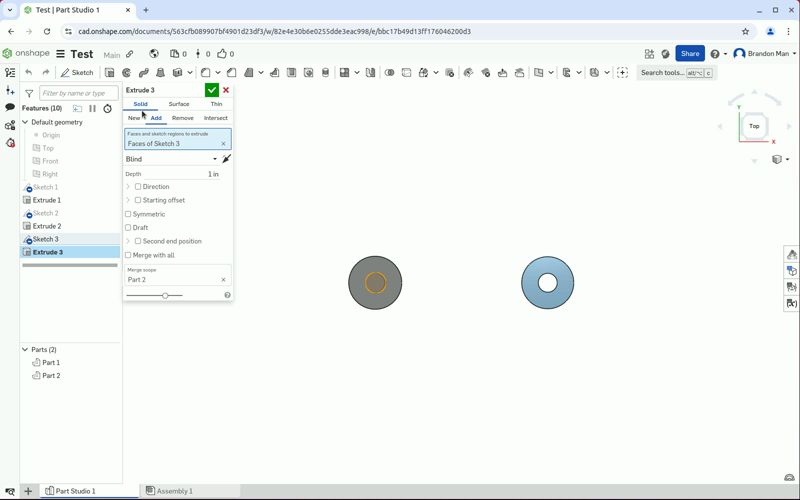
mouse_move(137, 120)
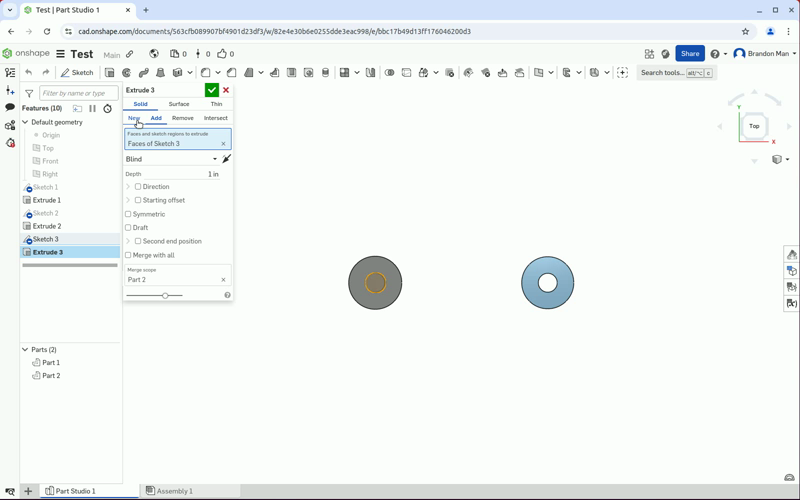
click(137, 120)
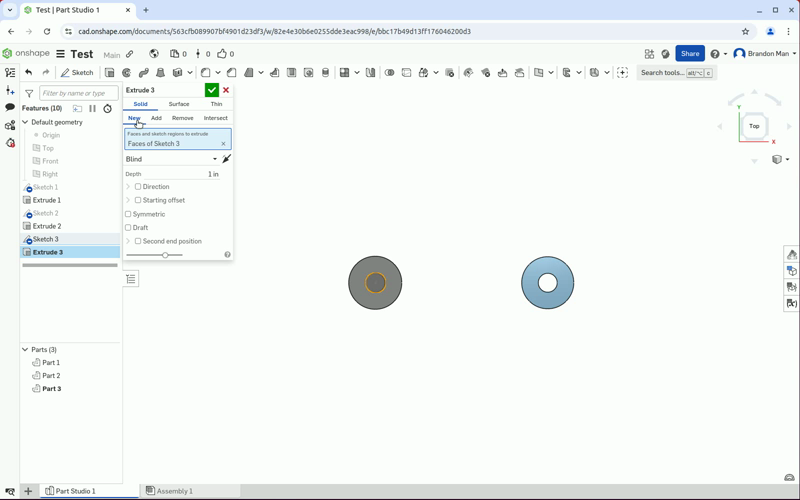
key(tab, 4)
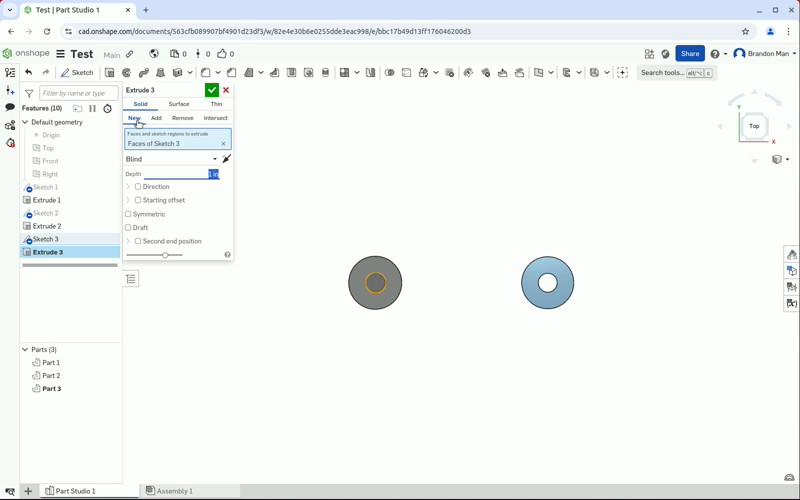
text(0.963)
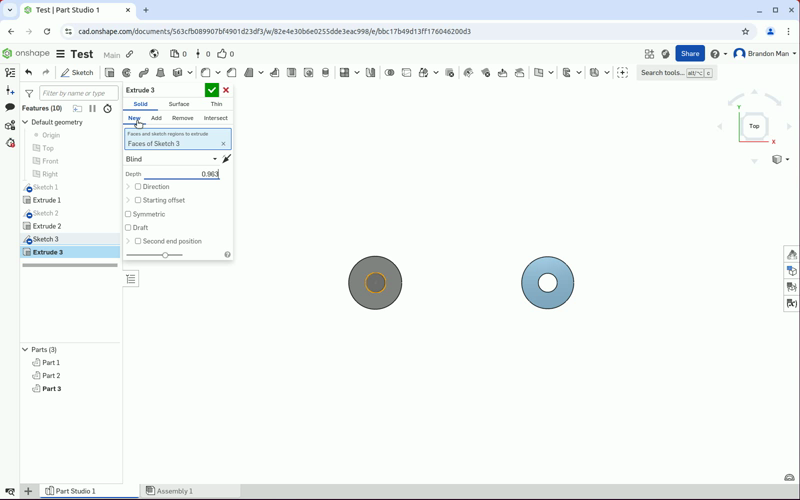
key(enter)
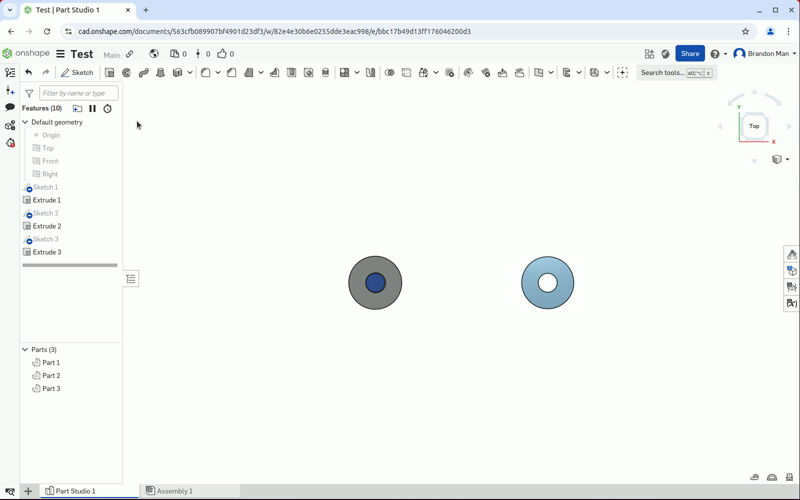
key(shift+h)
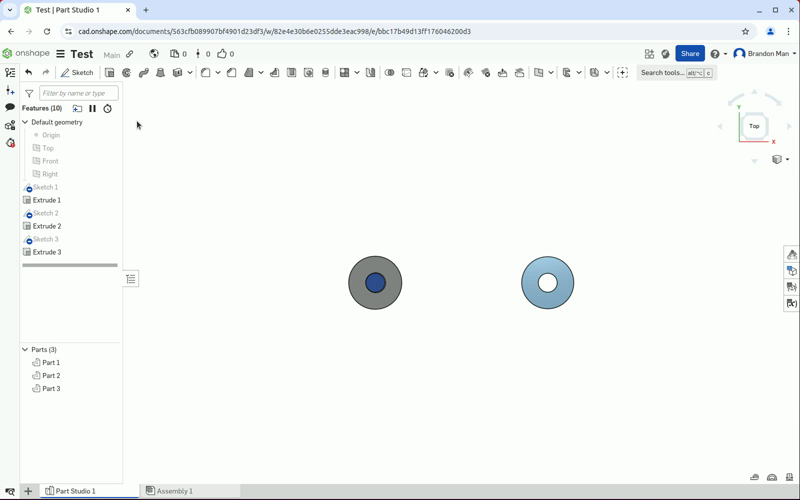
key(shift+h)
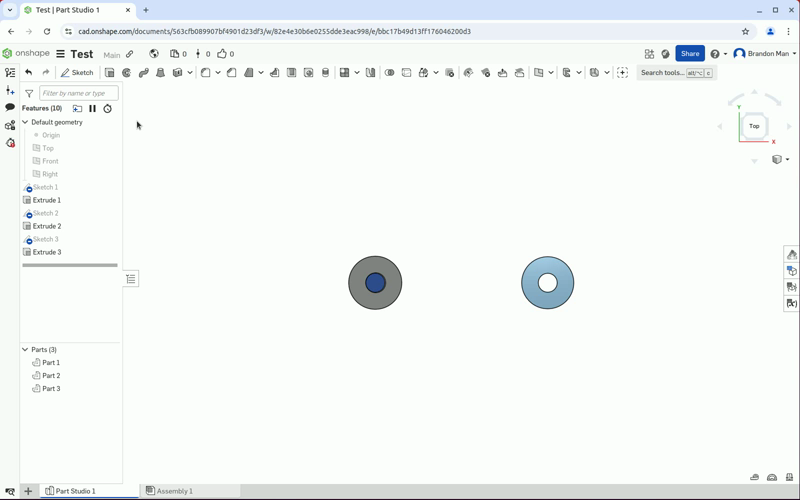
mouse_move(73, 189)
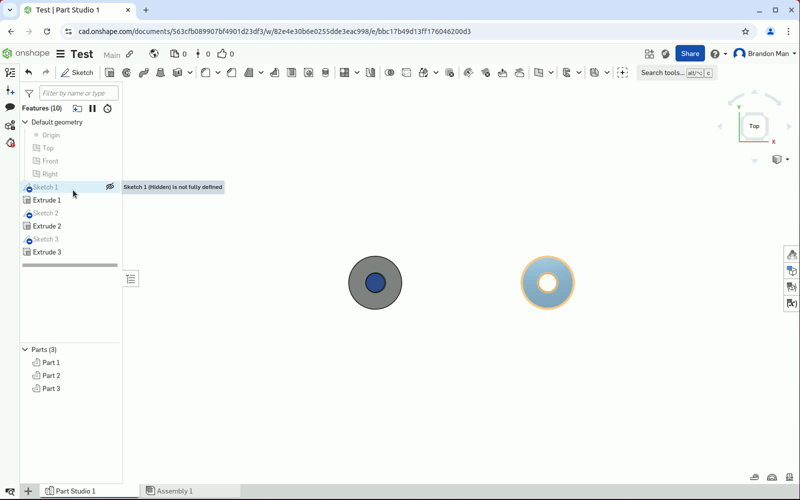
click(73, 189)
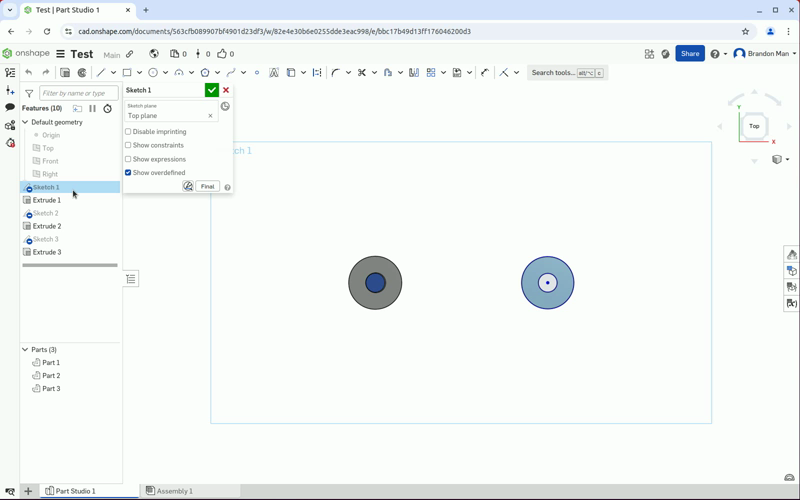
mouse_move(229, 92)
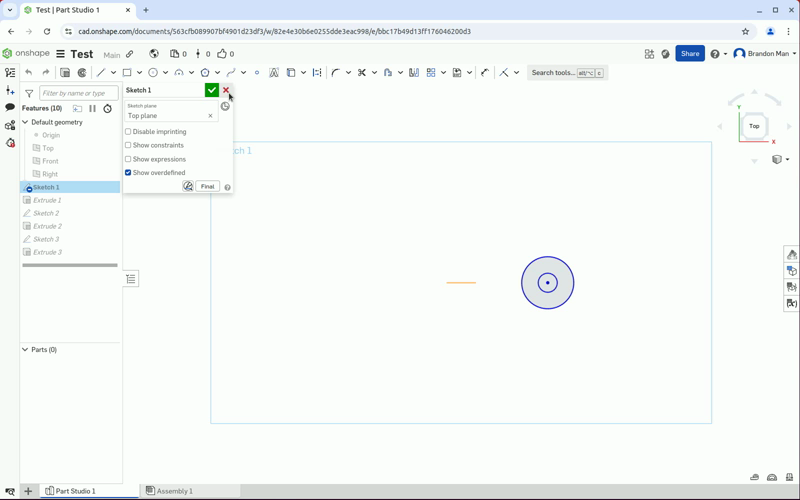
click(229, 92)
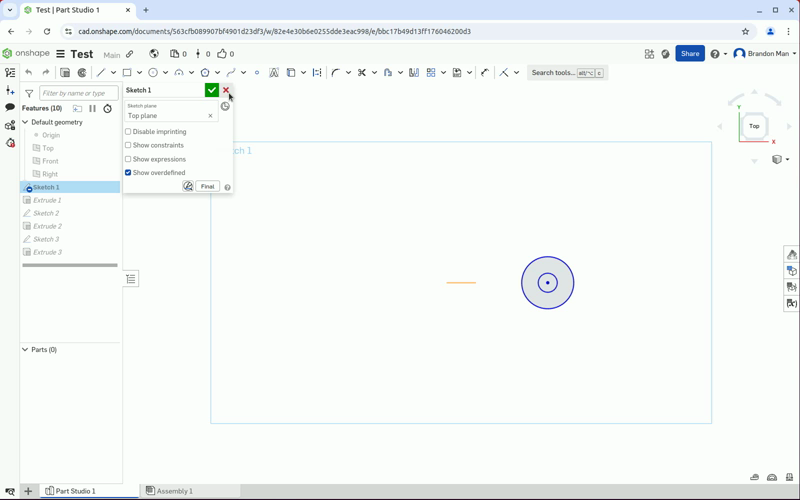
key(shift+s)
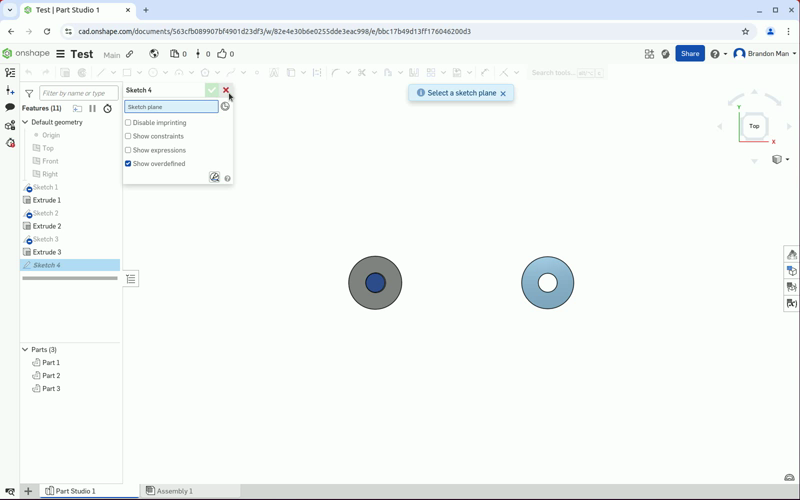
mouse_move(73, 150)
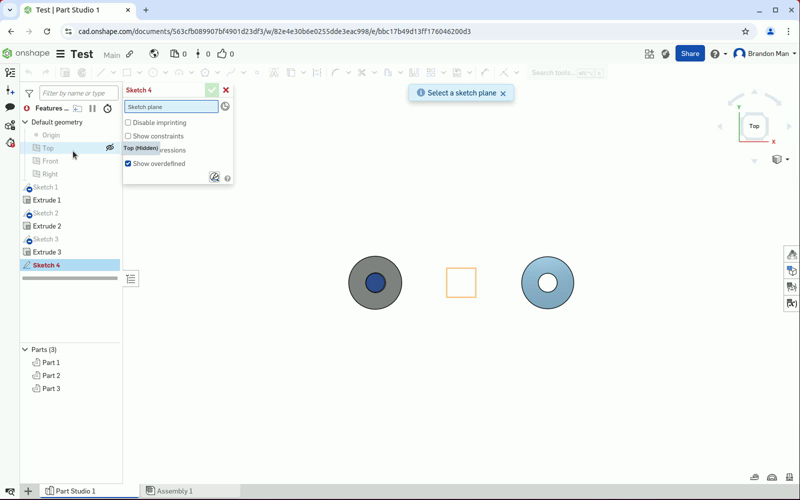
click(73, 150)
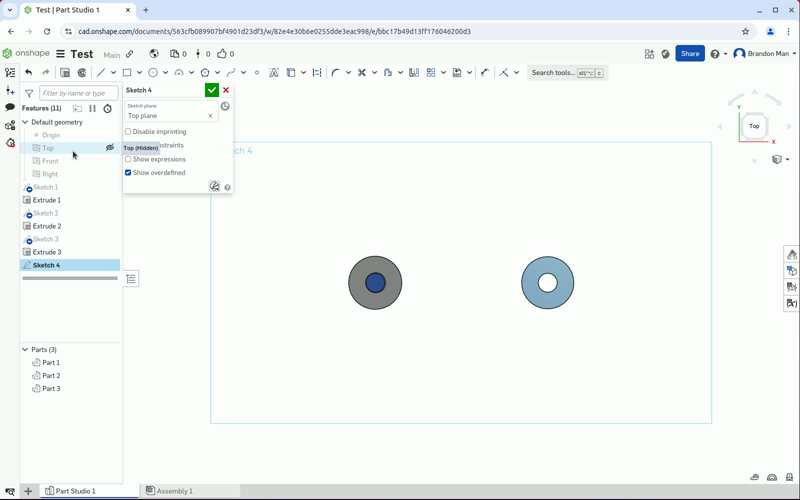
mouse_move(73, 352)
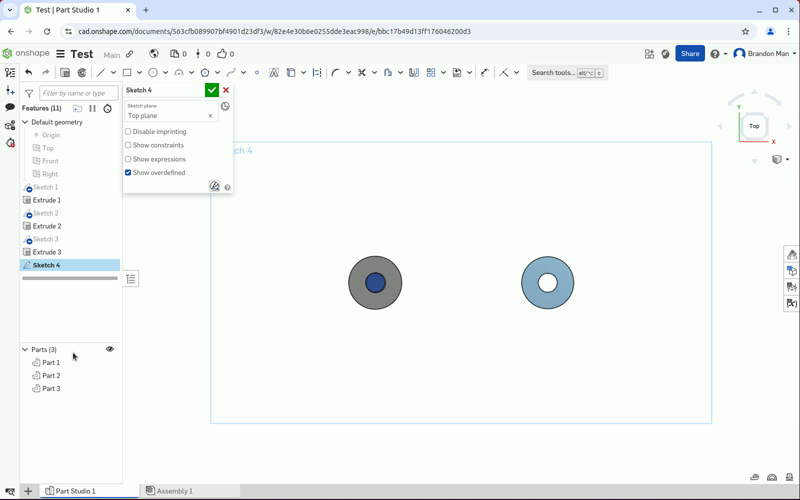
key(y)
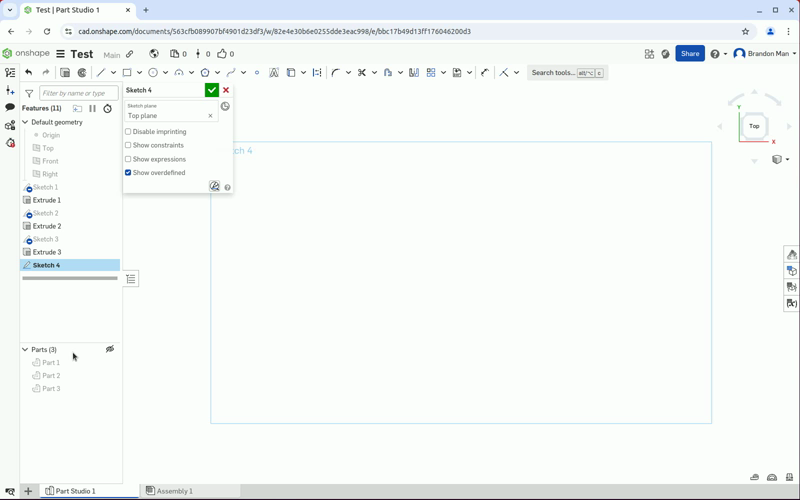
key(c)
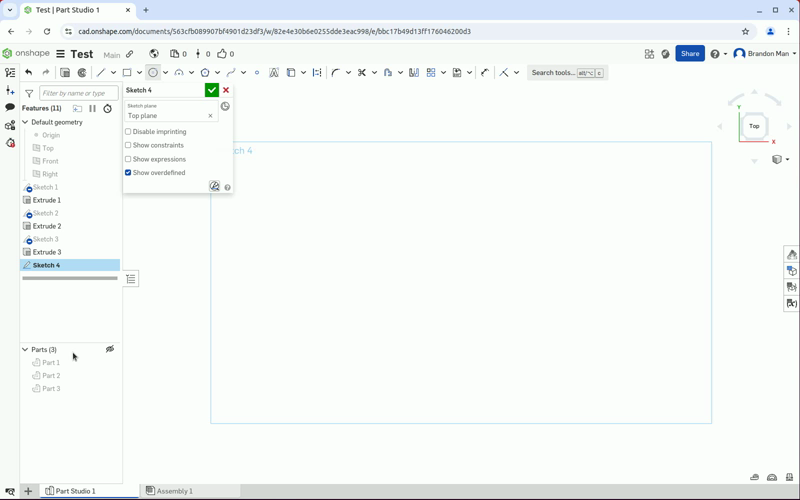
key_down(shift)
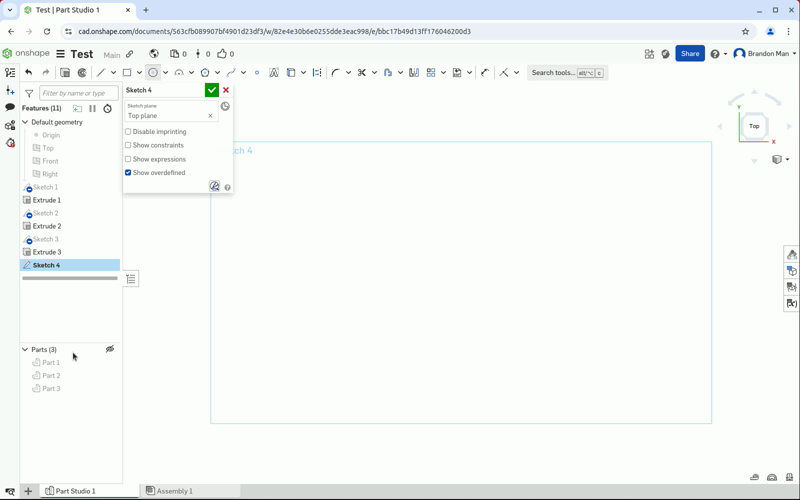
mouse_move(548, 282)
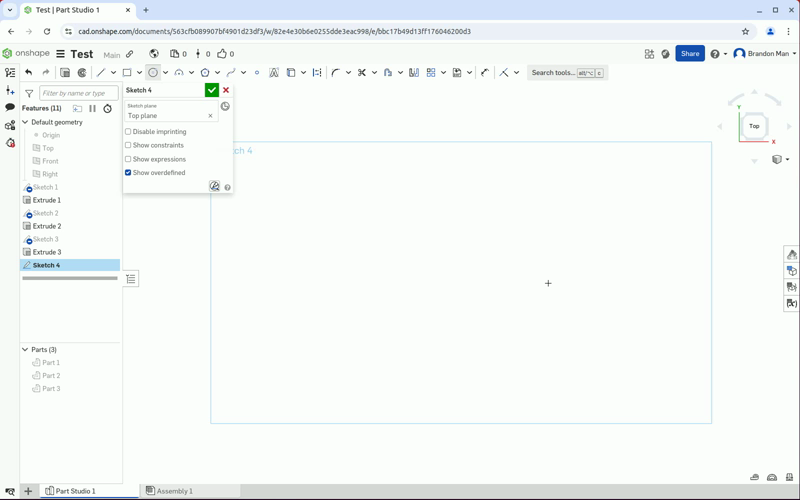
click(548, 282)
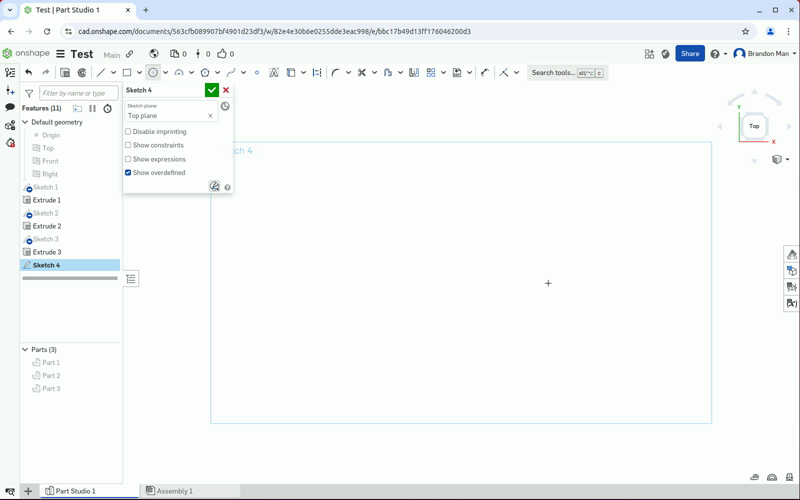
key_up(shift)
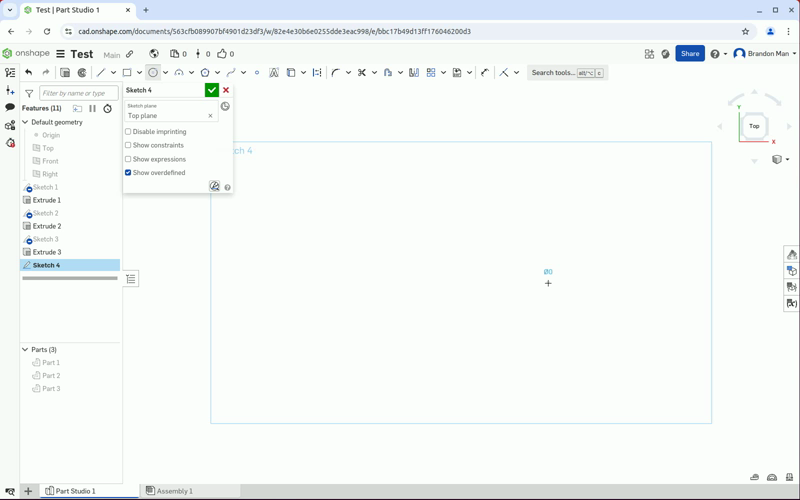
mouse_move(558, 282)
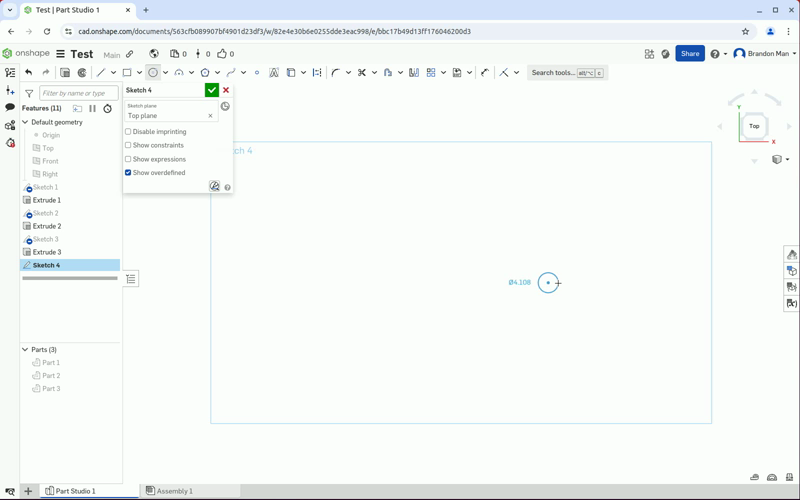
click(558, 282)
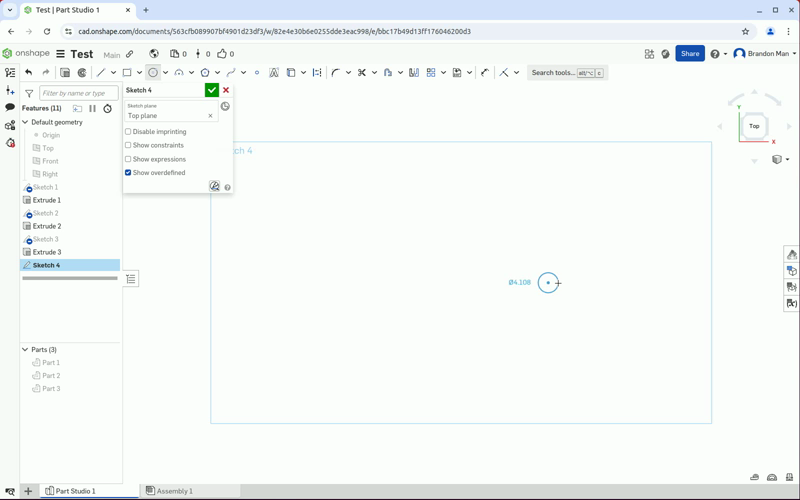
key(esc)
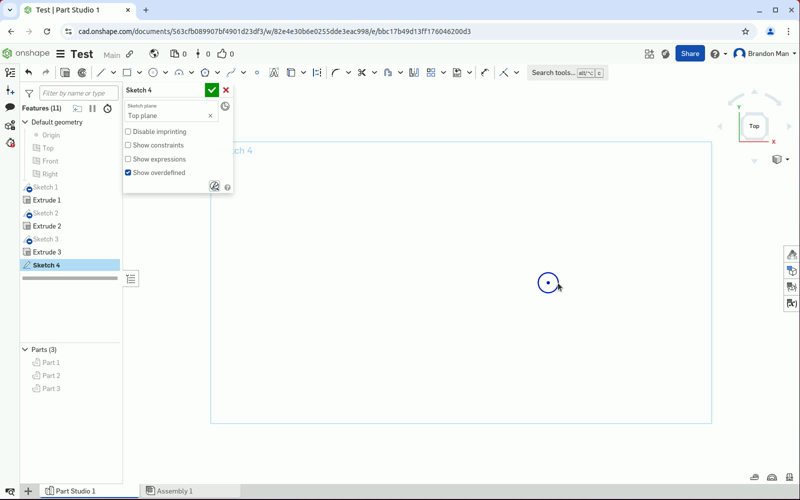
mouse_move(548, 278)
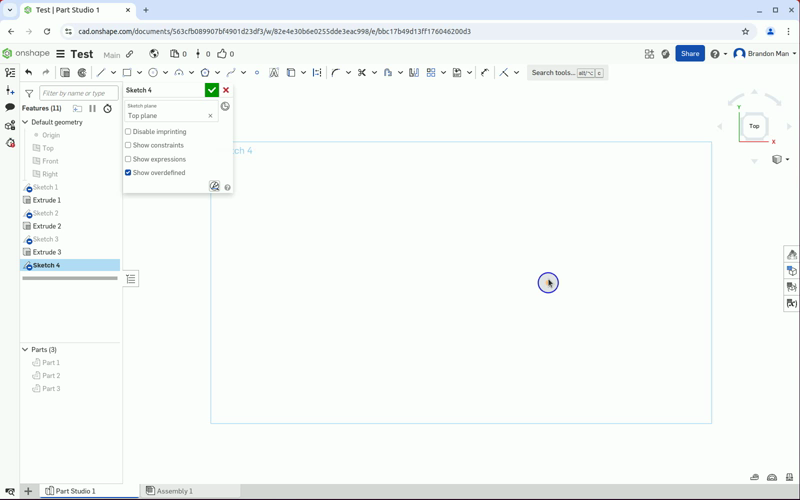
scroll(6)
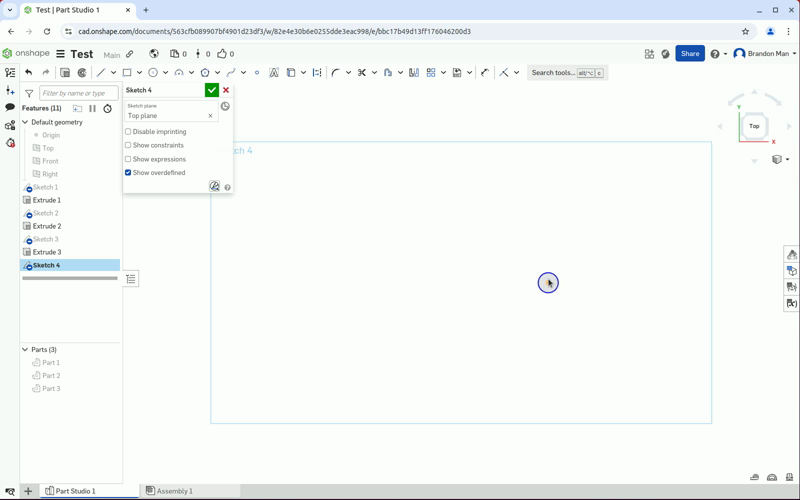
scroll(6)
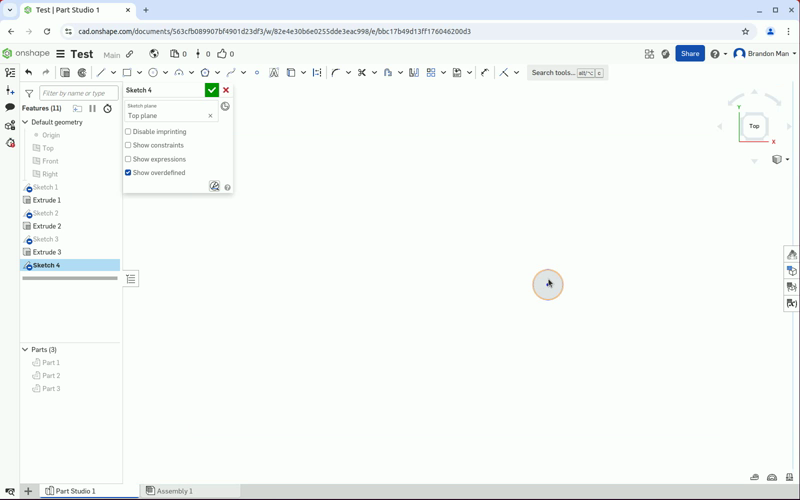
scroll(6)
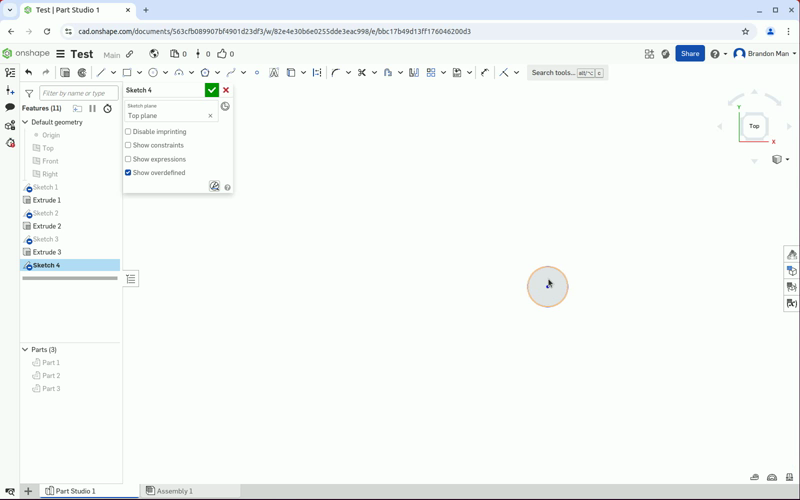
scroll(6)
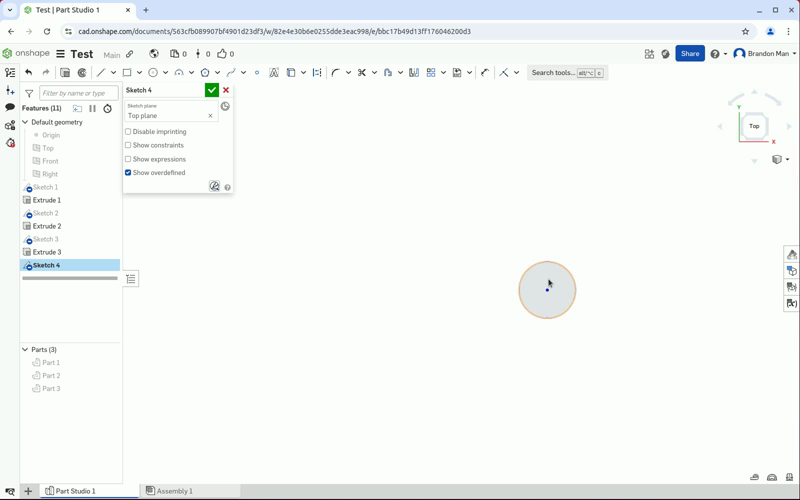
scroll(6)
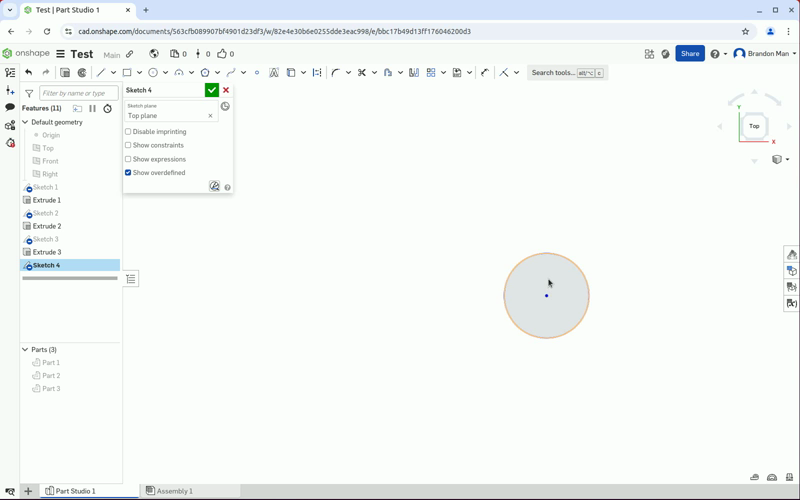
scroll(6)
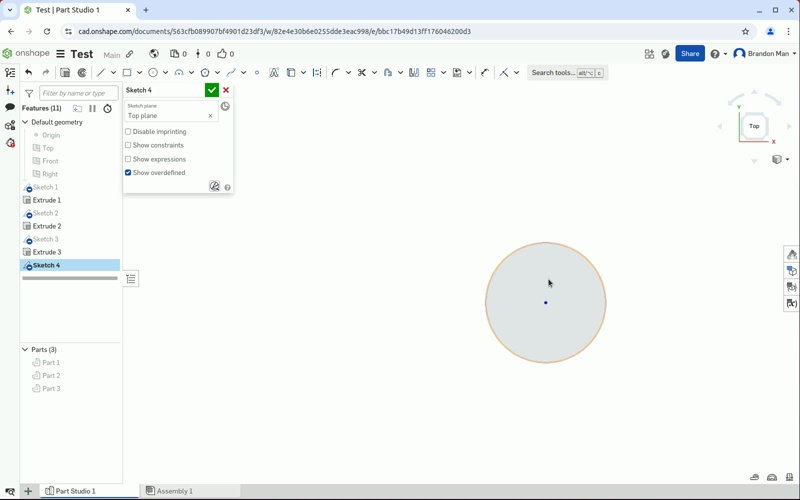
scroll(6)
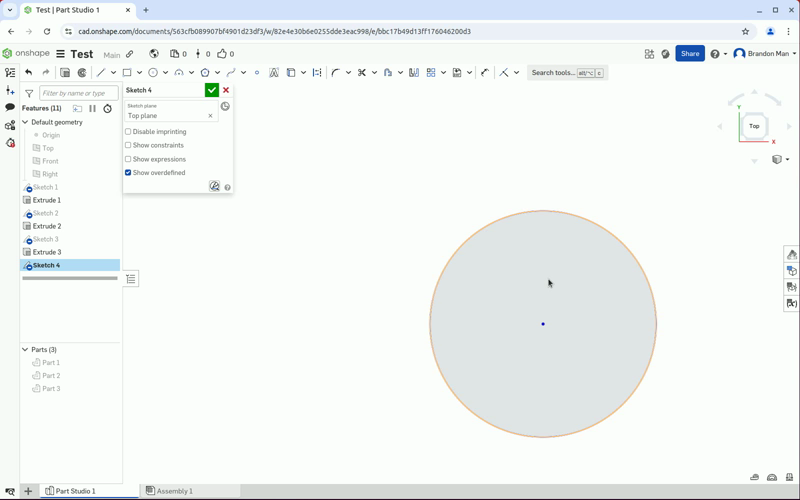
click(548, 278)
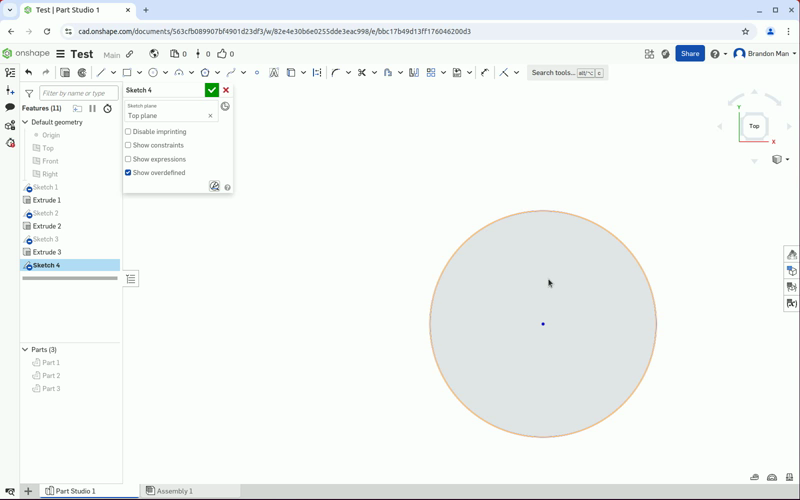
scroll(-6)
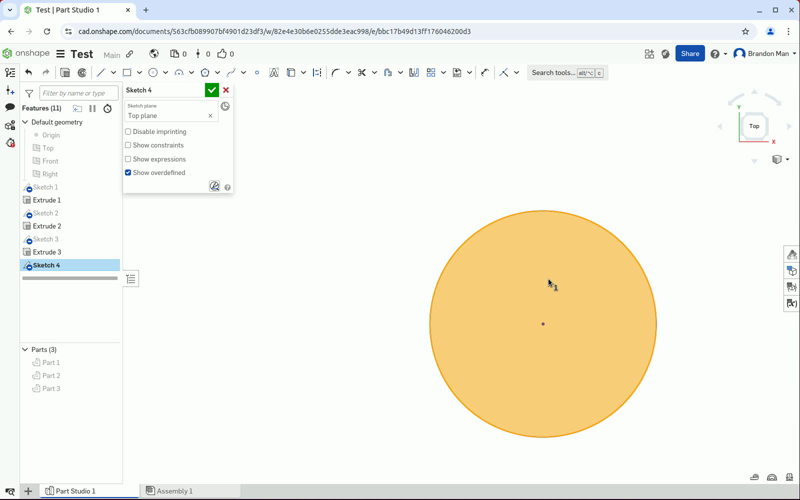
scroll(-6)
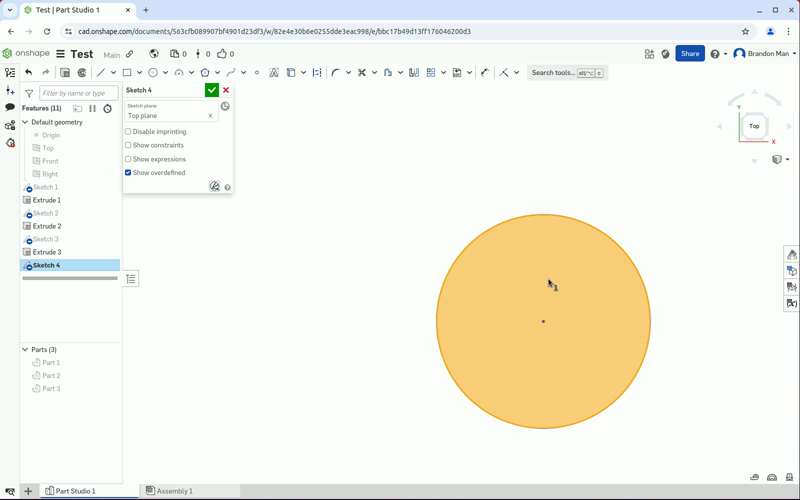
scroll(-6)
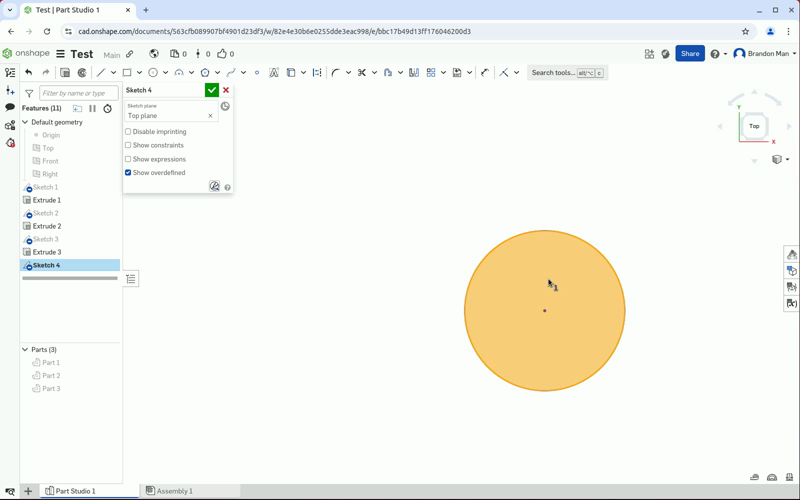
scroll(-6)
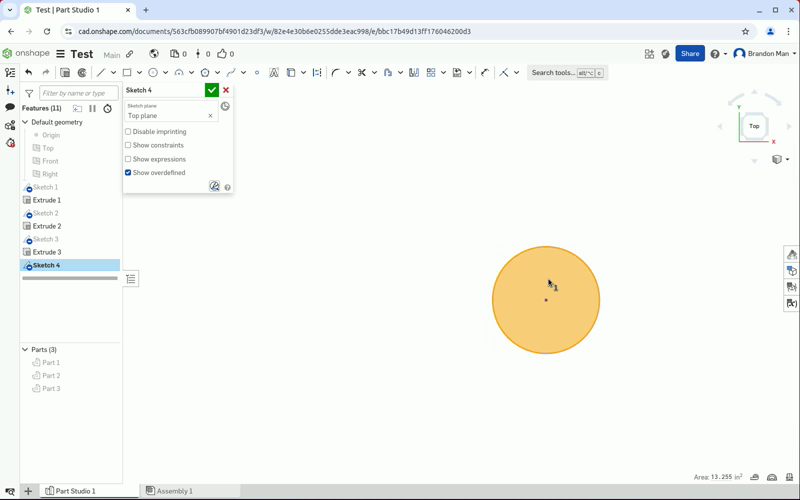
scroll(-6)
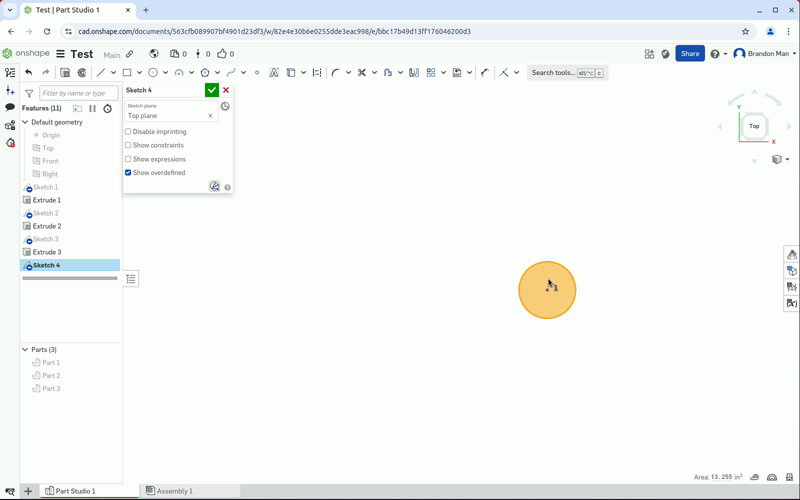
scroll(-6)
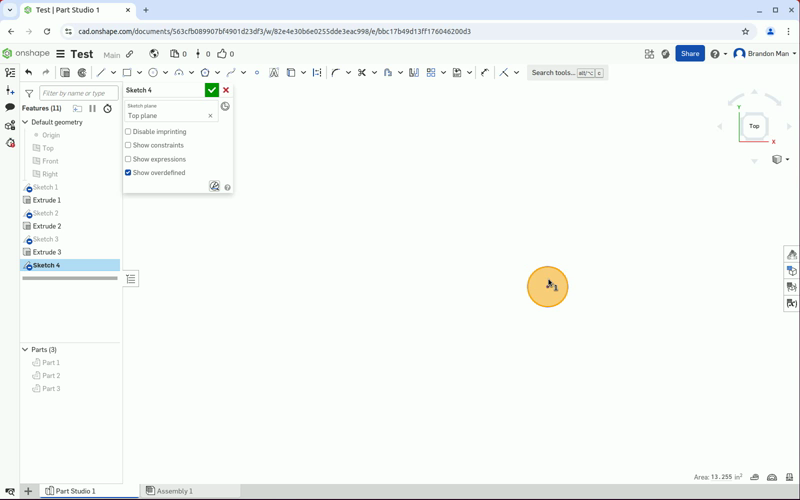
scroll(-6)
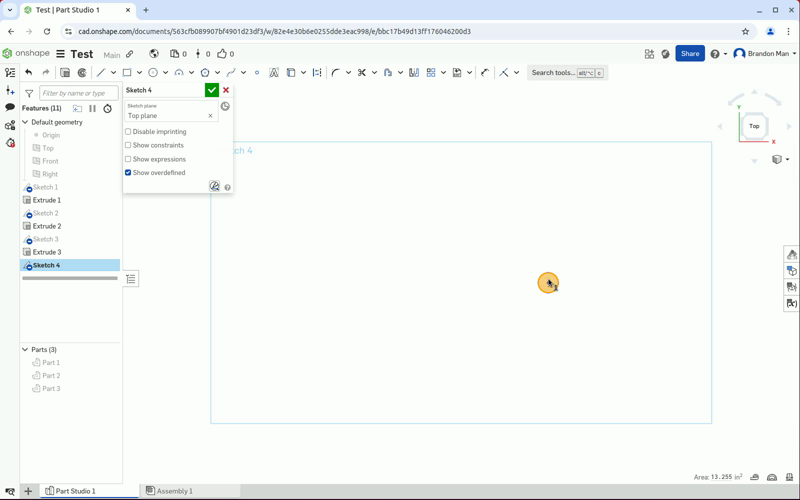
mouse_move(73, 352)
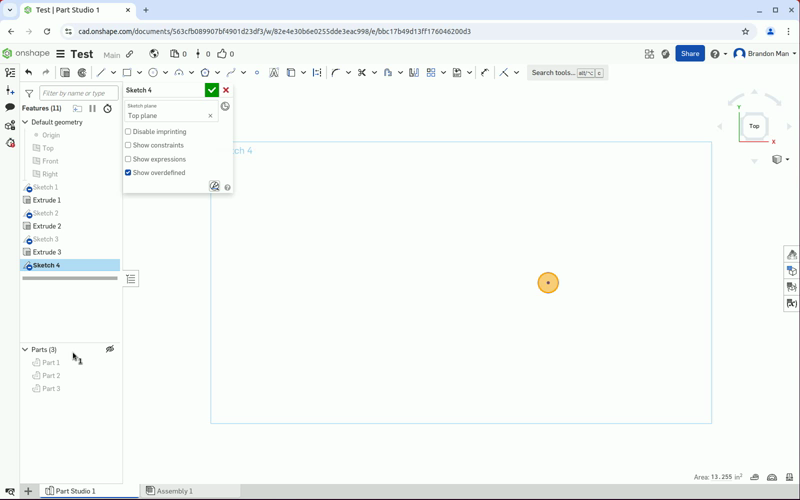
key(shift+y)
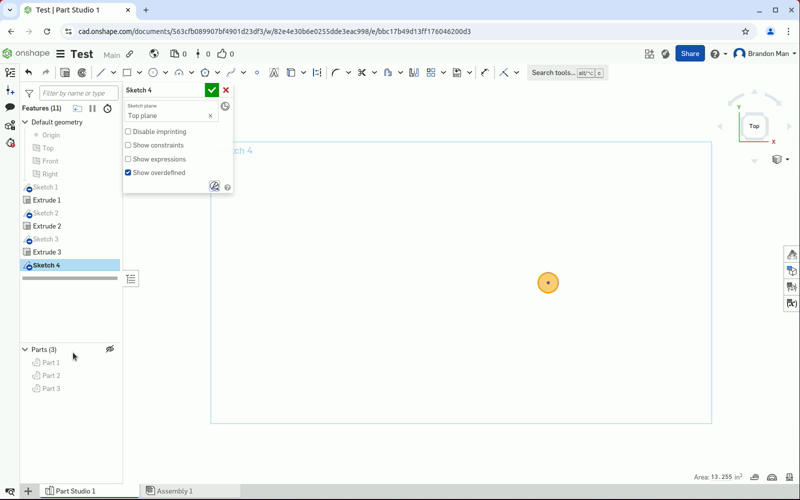
key(shift+e)
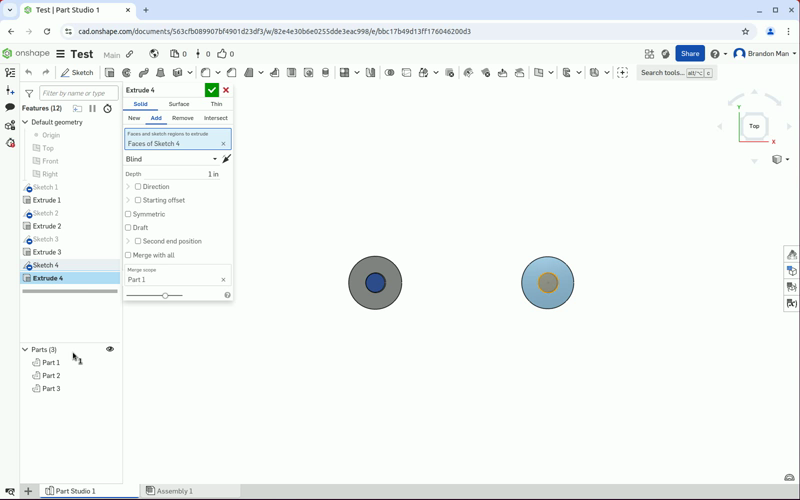
mouse_move(143, 106)
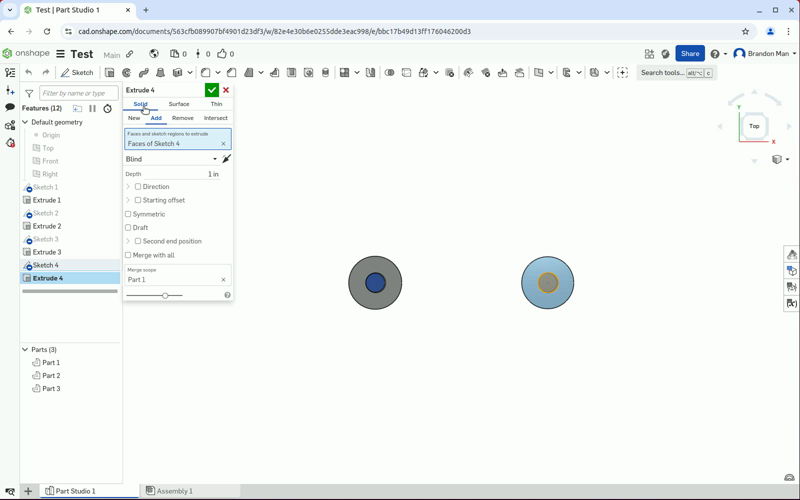
click(143, 106)
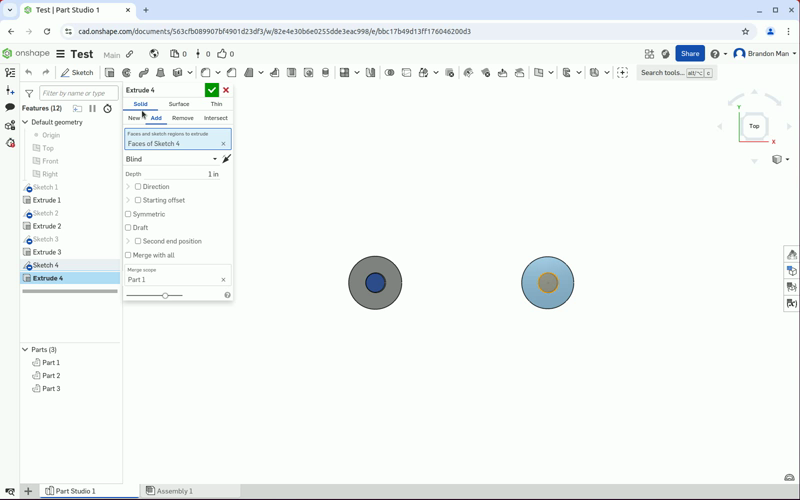
mouse_move(137, 120)
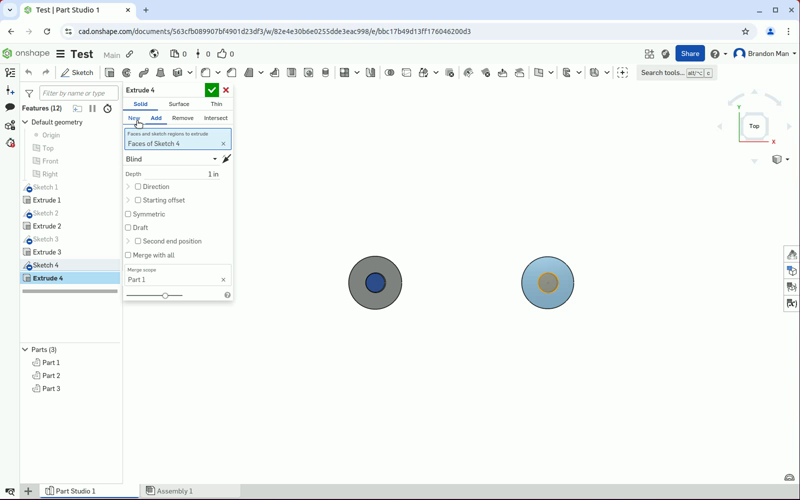
click(137, 120)
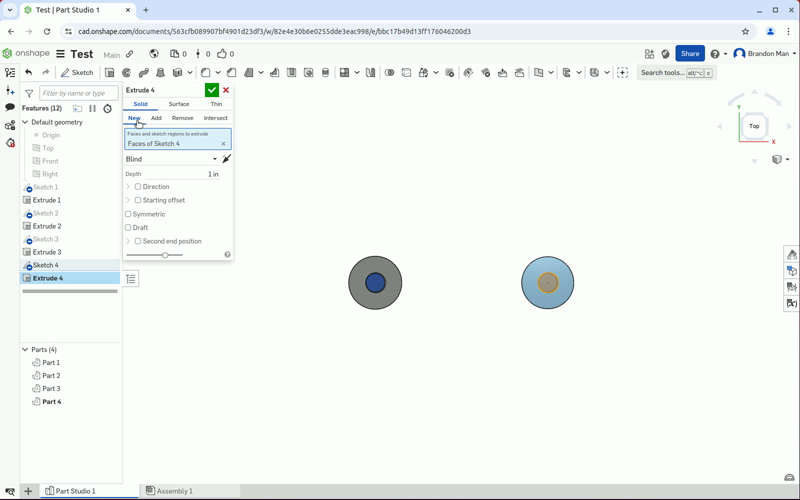
key(tab, 4)
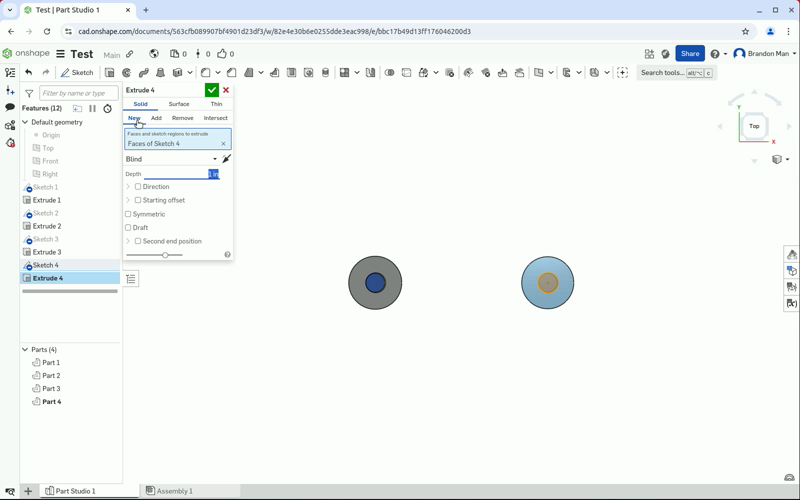
text(0.963)
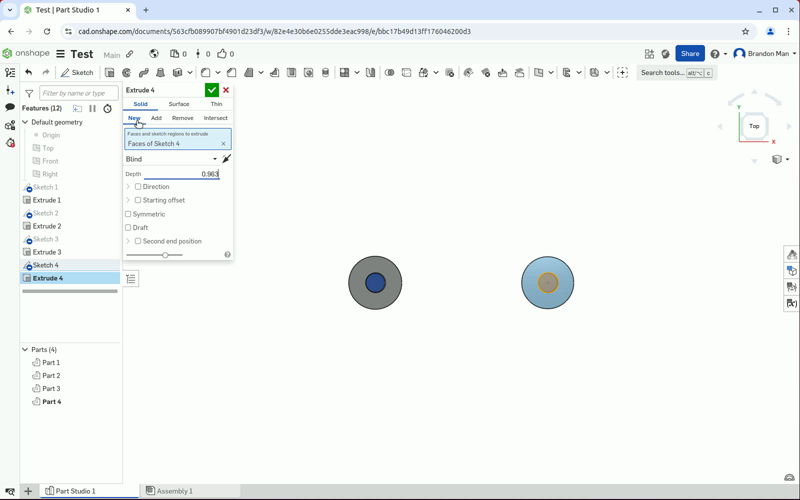
key(enter)
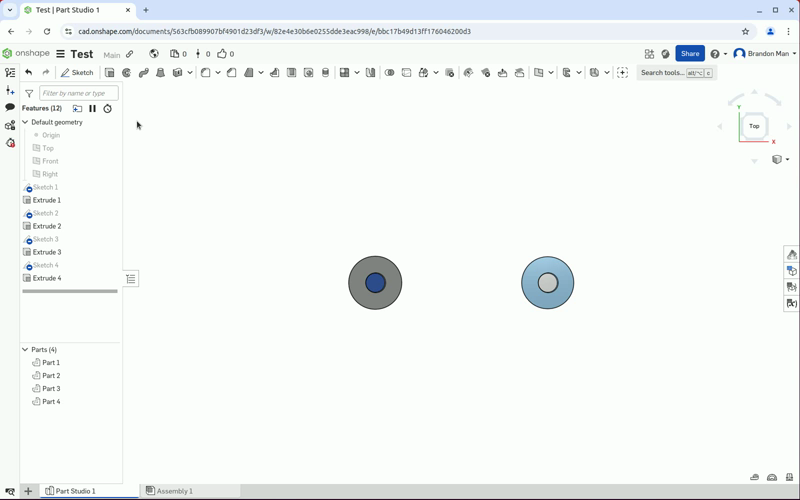
key(shift+h)
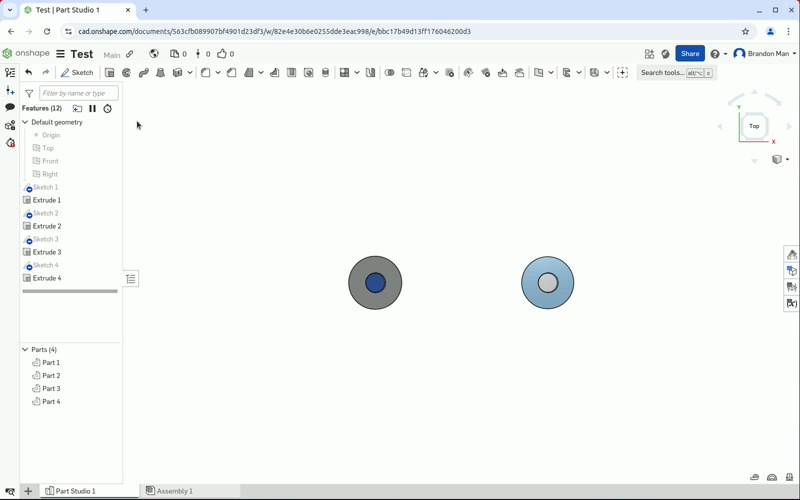
key(shift+h)
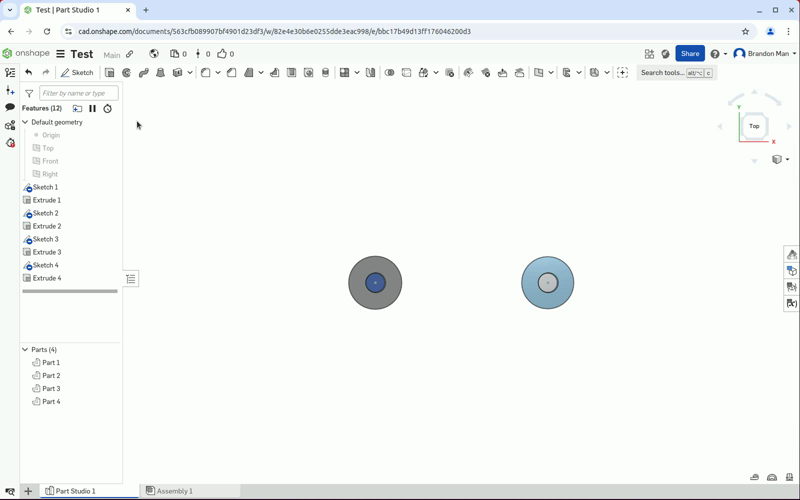
key(shift+7)
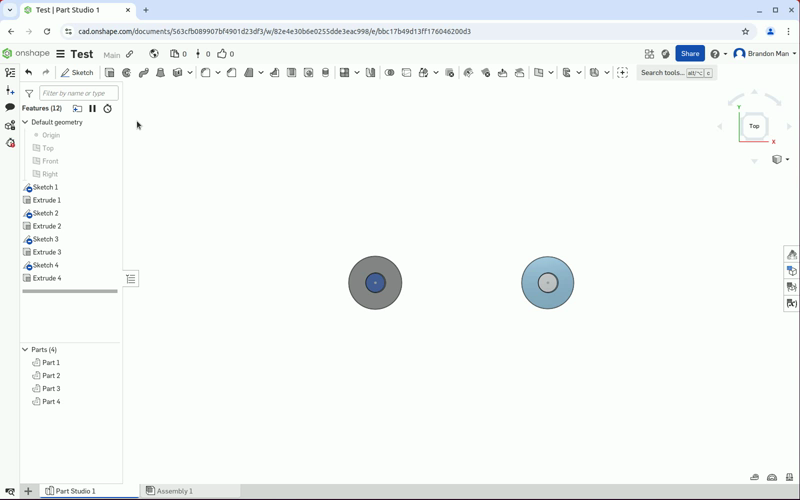
key(up, 3)
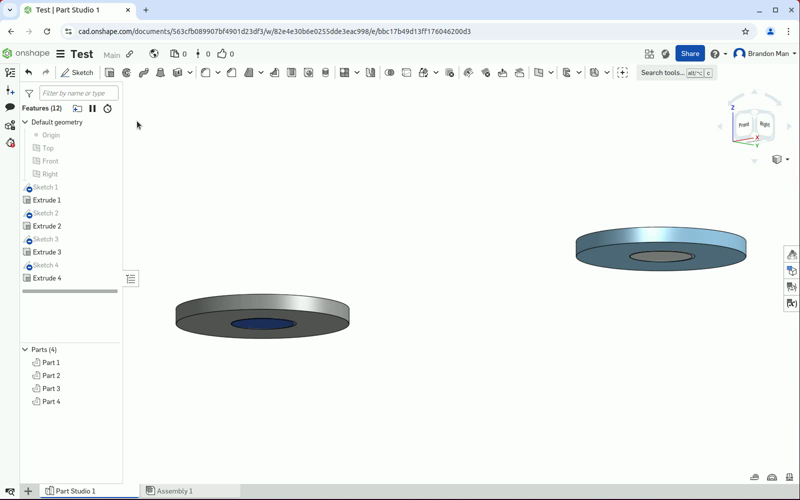
key(left, 3)
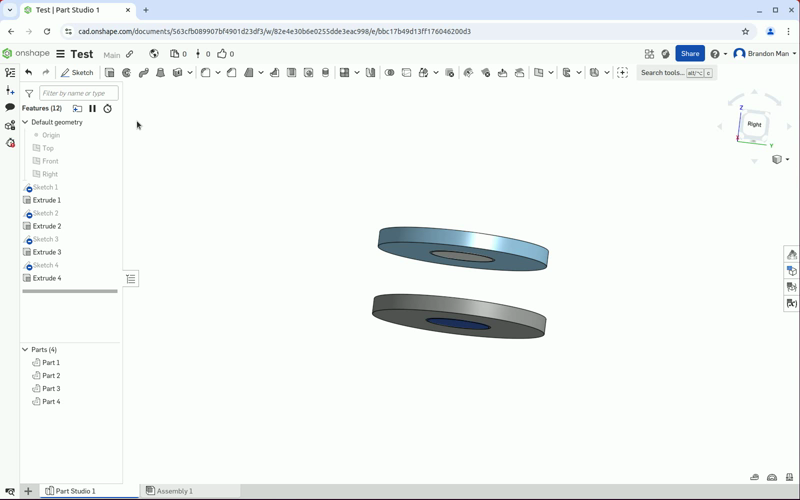
key(right, 3)
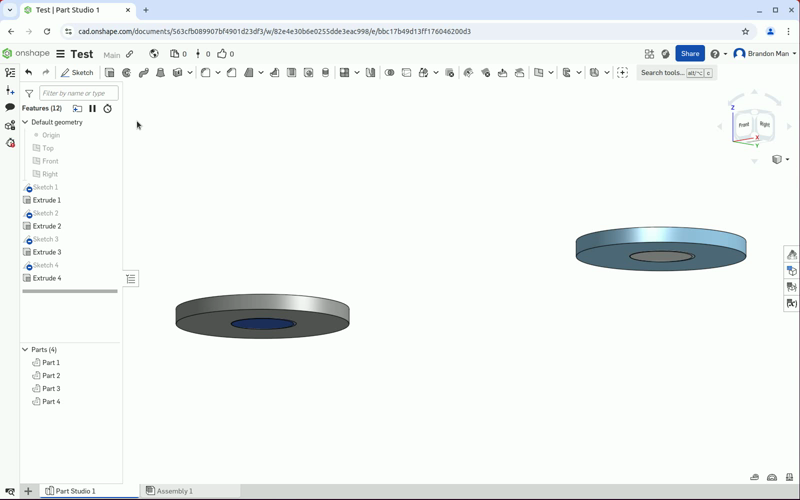
key(down, 3)
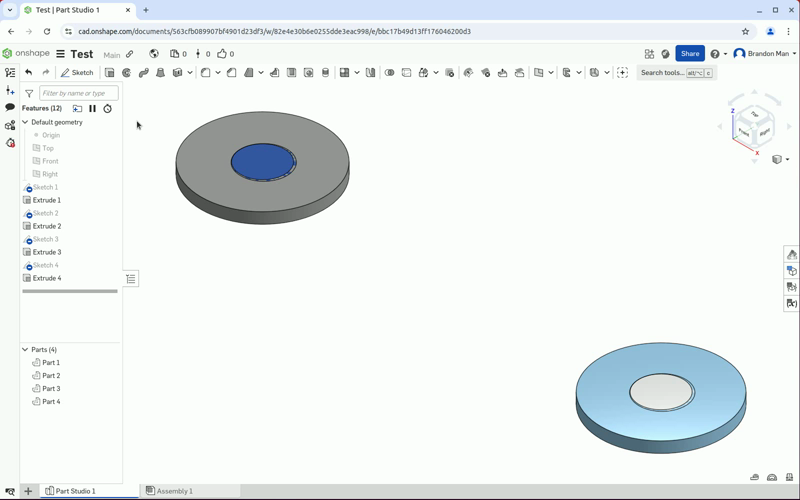
mouse_move(73, 189)
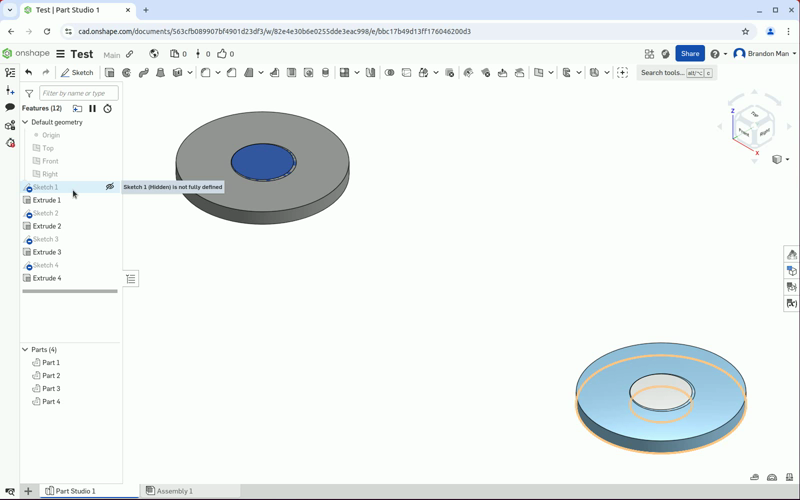
click(73, 189)